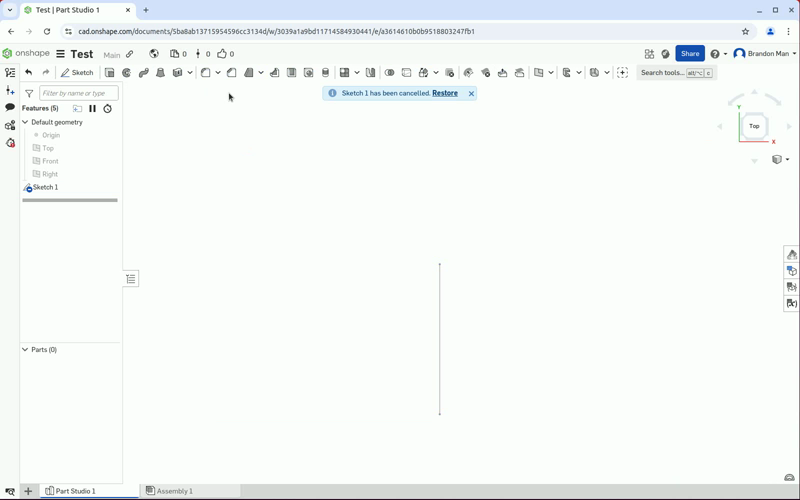
key(shift+h)
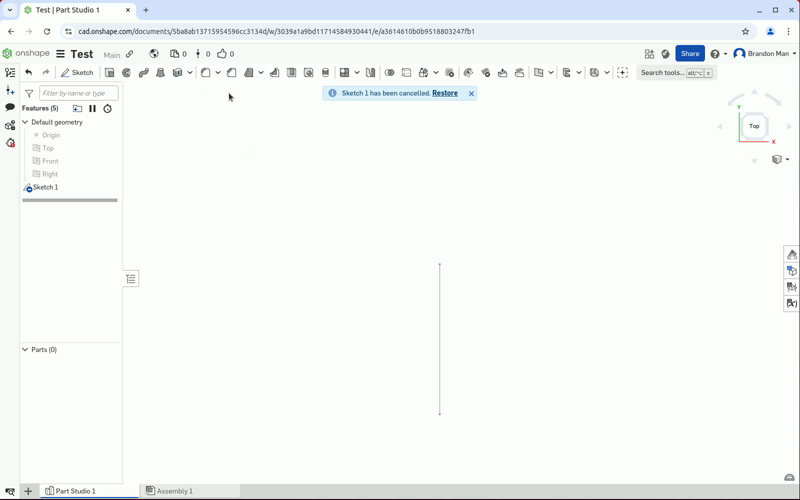
key(shift+s)
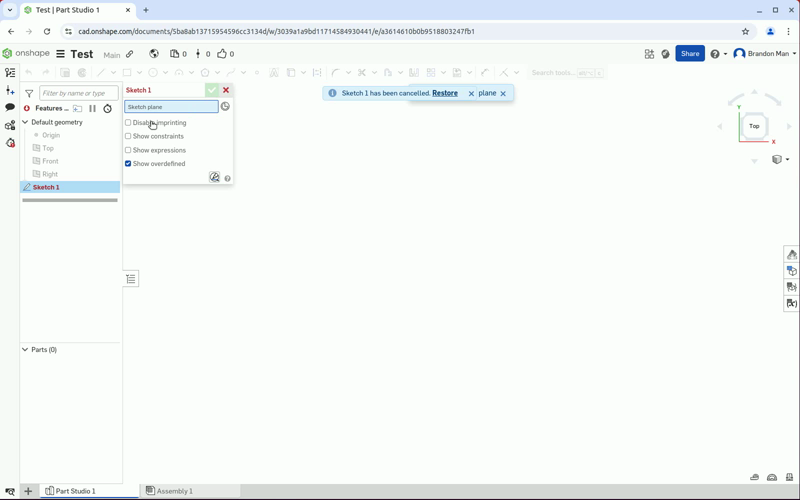
mouse_move(73, 150)
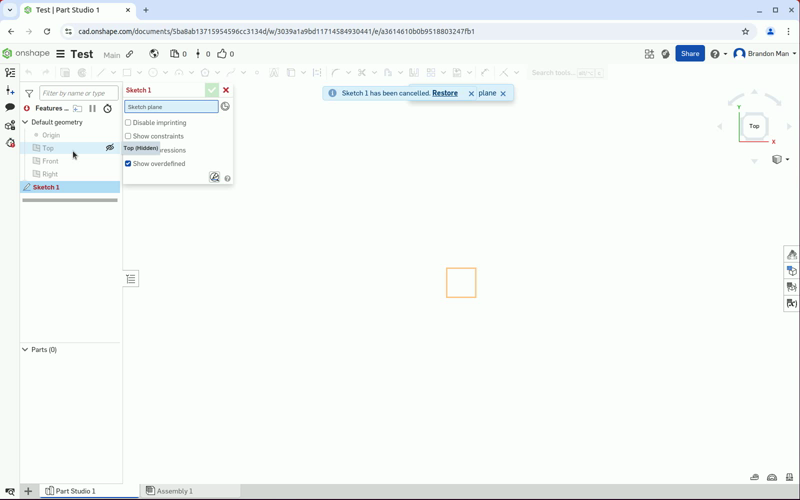
click(73, 150)
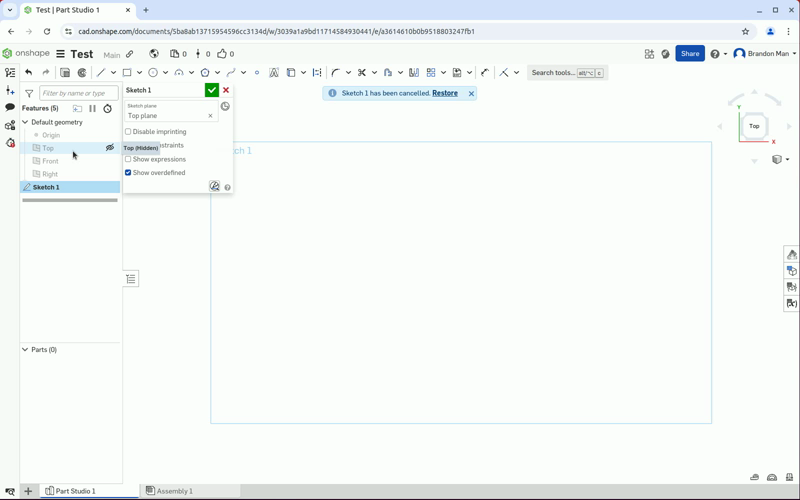
mouse_move(73, 352)
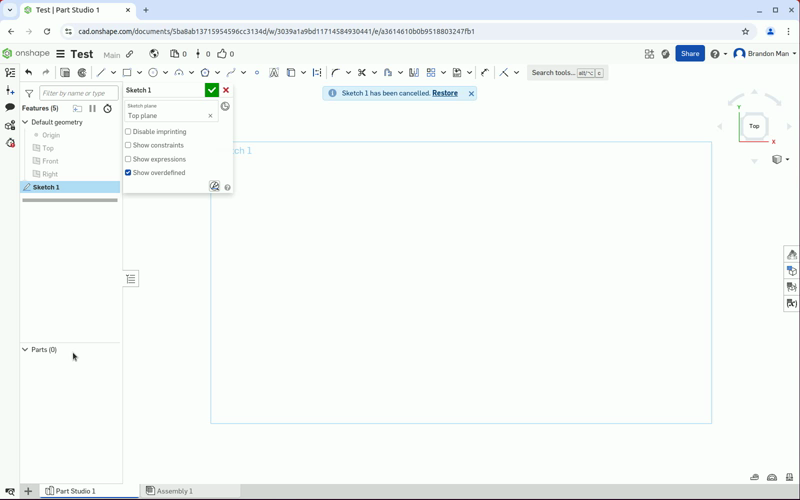
key(y)
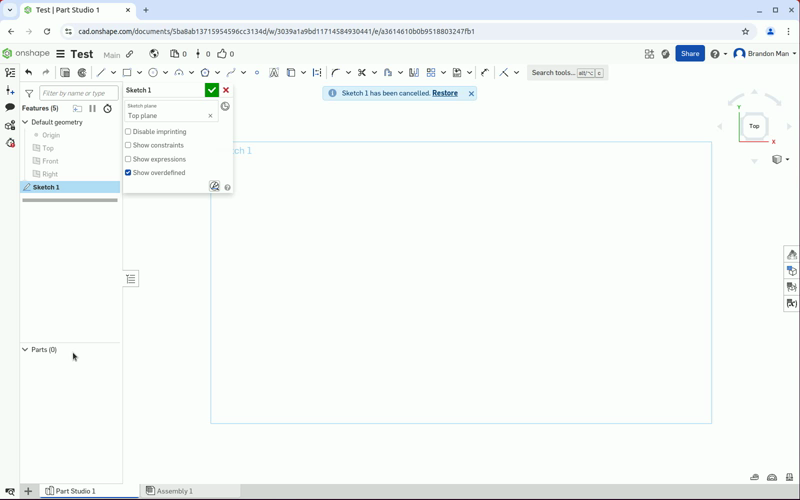
key(c)
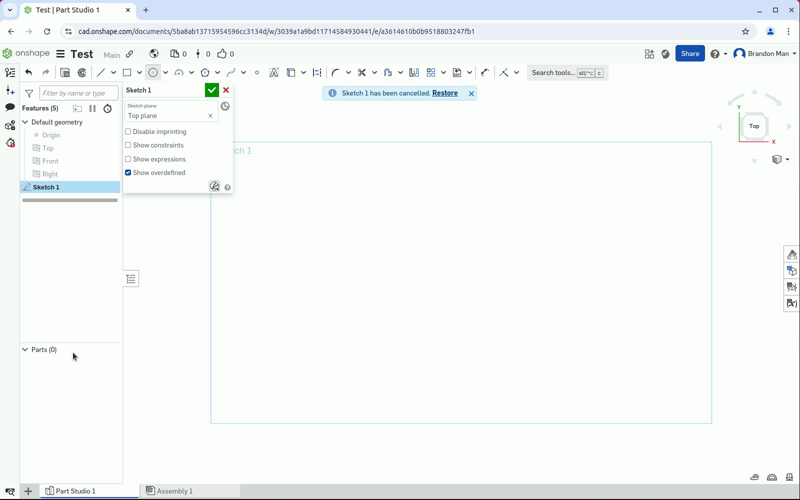
key_down(shift)
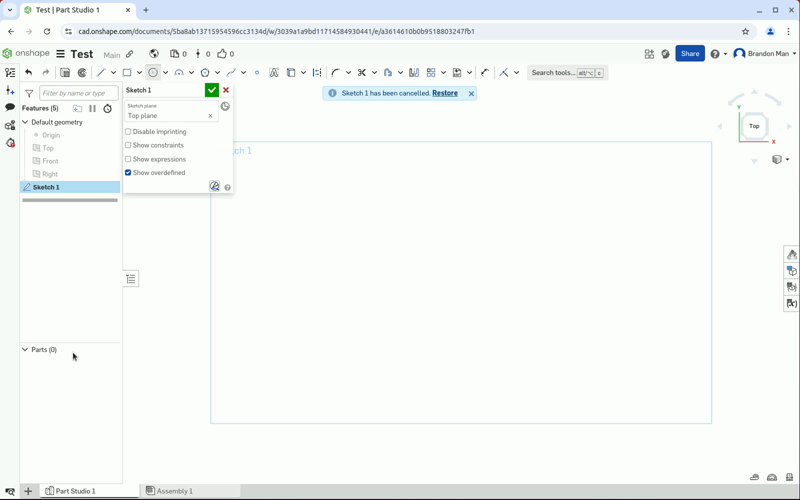
mouse_move(461, 282)
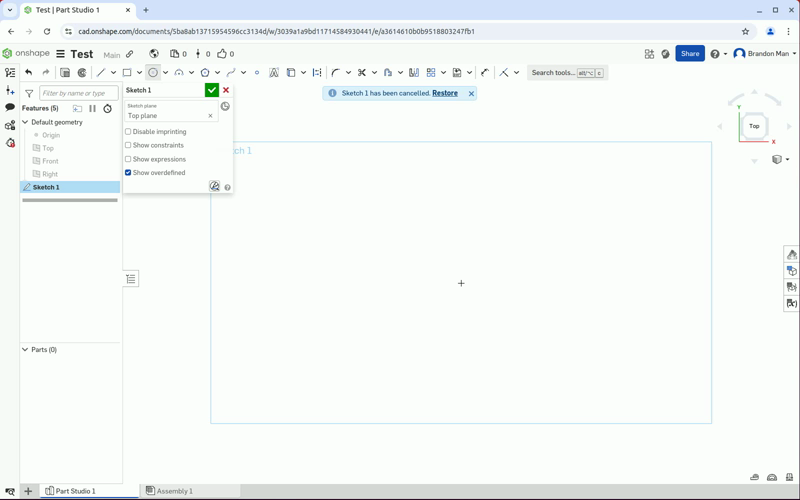
click(461, 282)
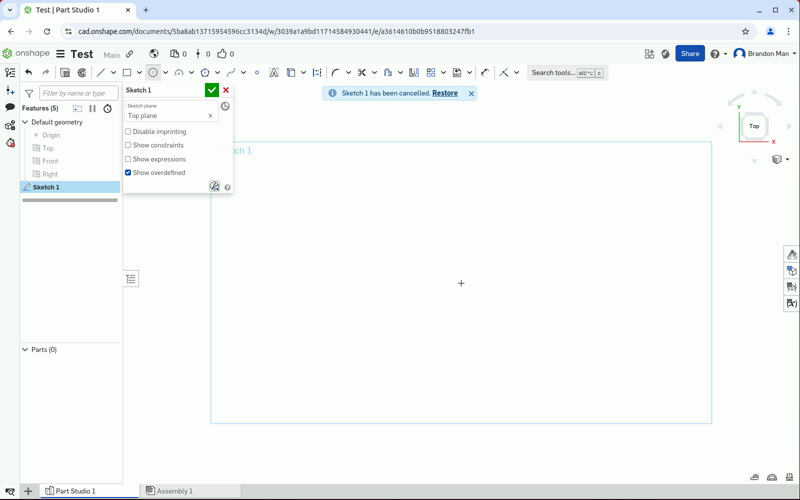
key_up(shift)
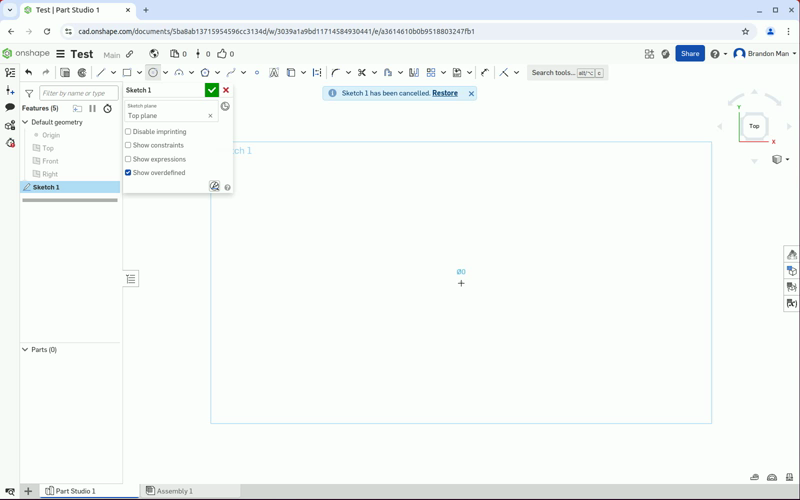
mouse_move(466, 282)
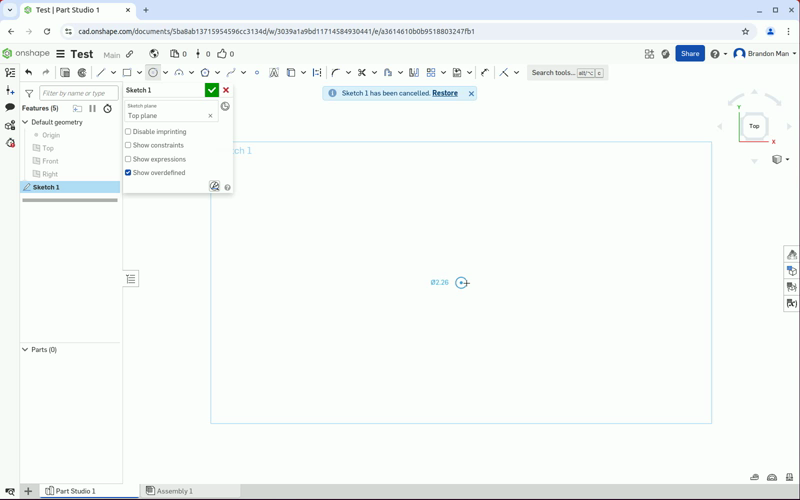
click(466, 282)
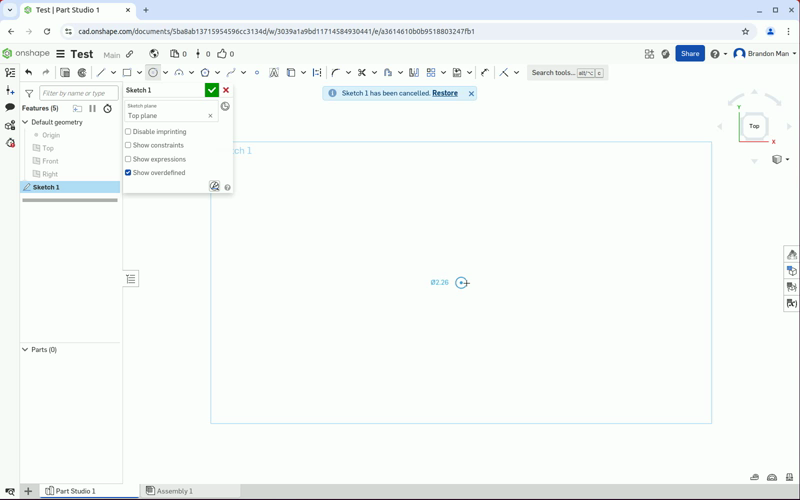
key(esc)
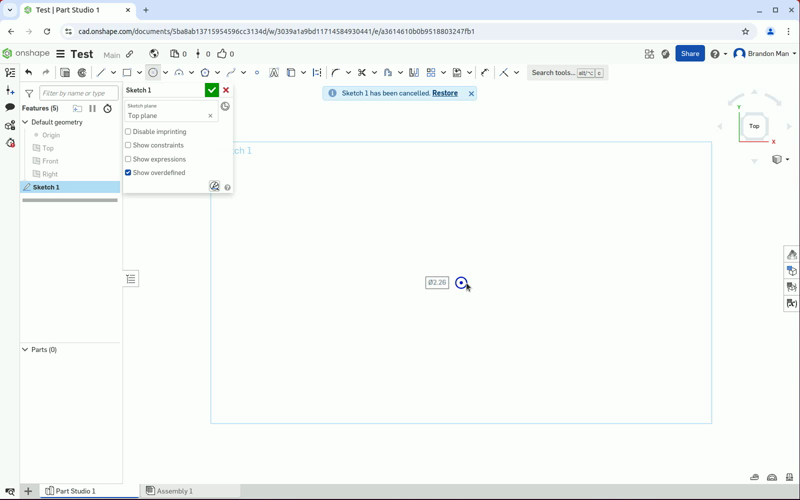
mouse_move(457, 284)
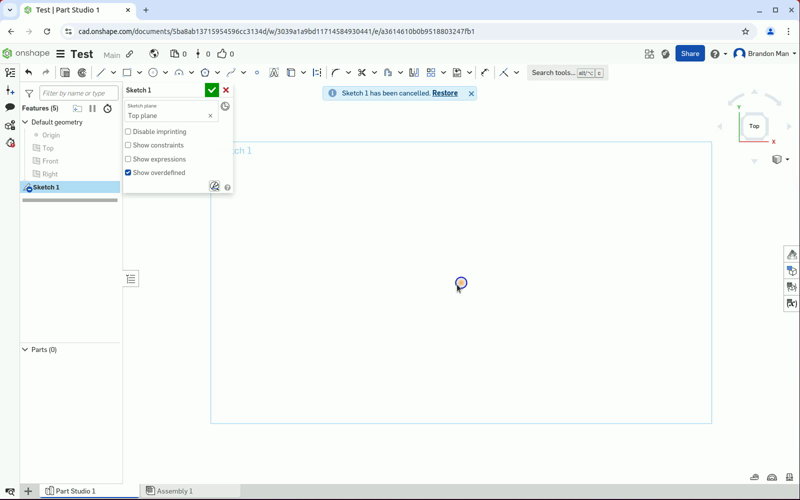
scroll(6)
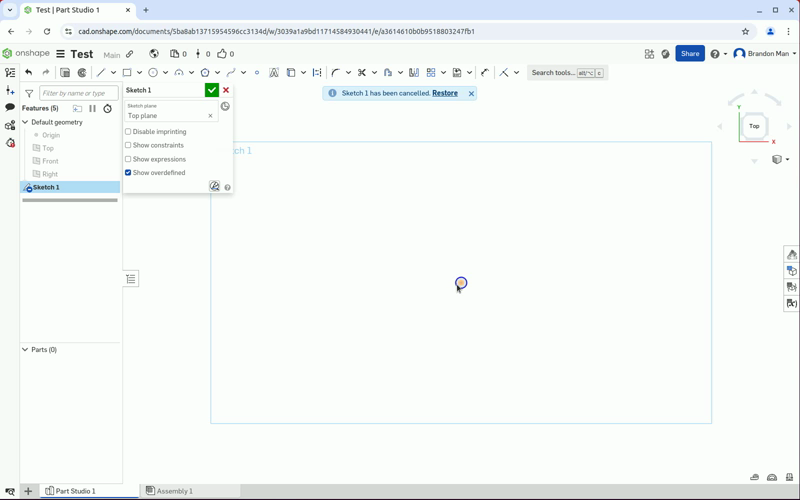
scroll(6)
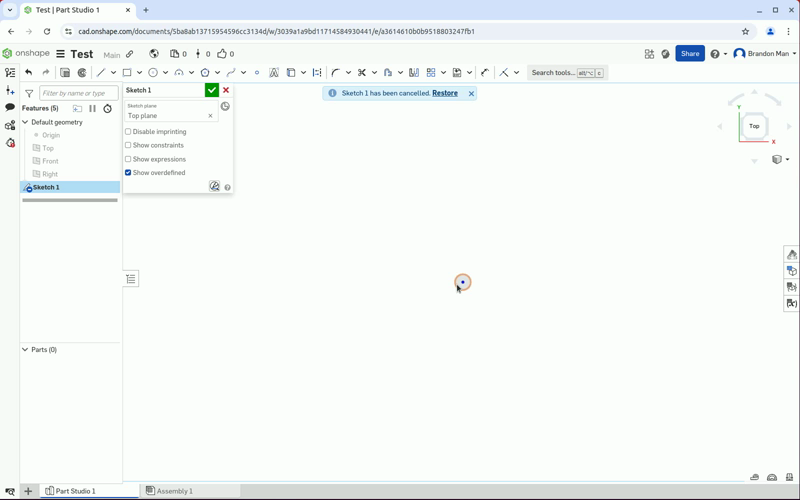
scroll(6)
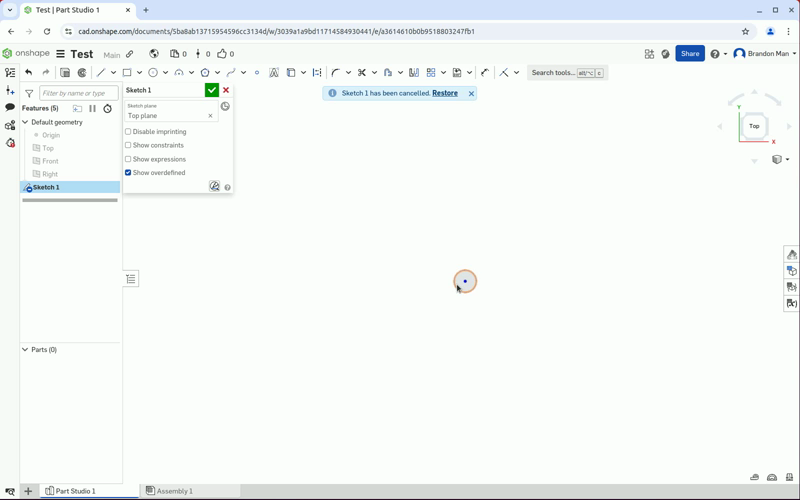
scroll(6)
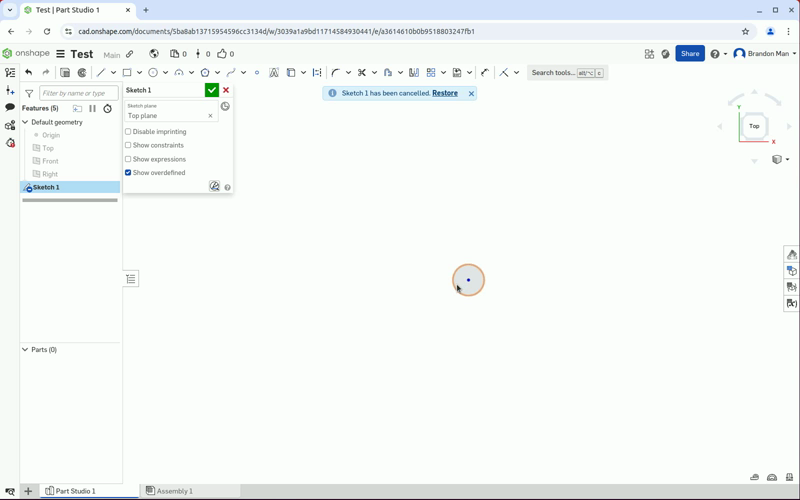
scroll(6)
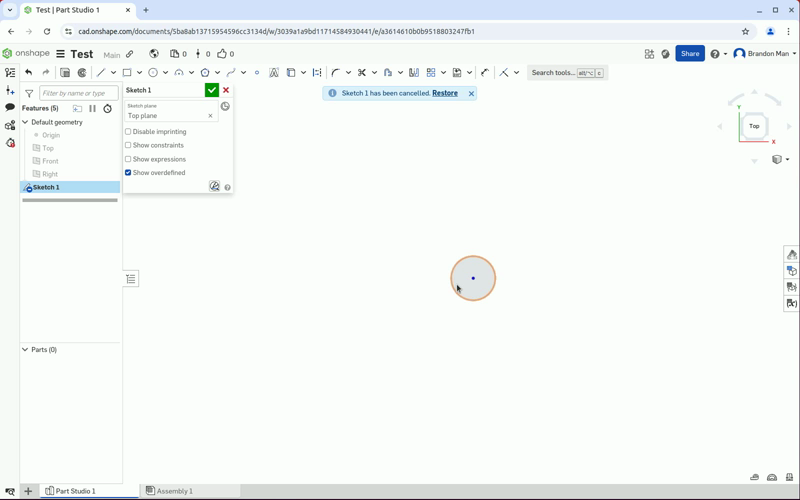
scroll(6)
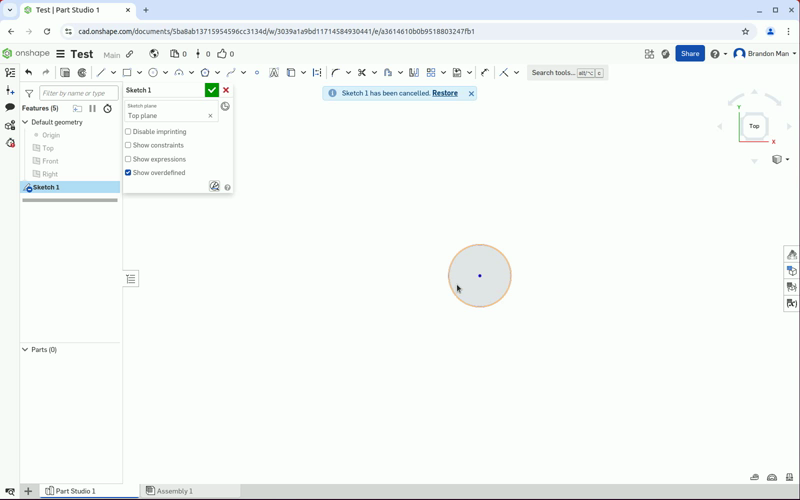
scroll(6)
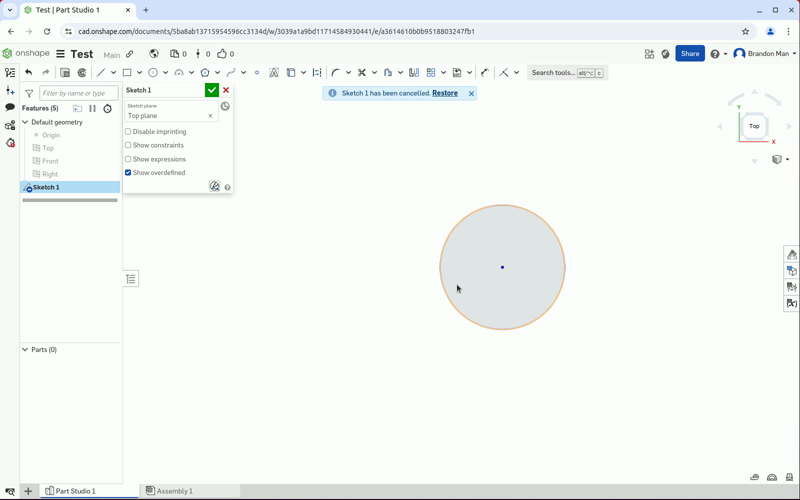
click(457, 284)
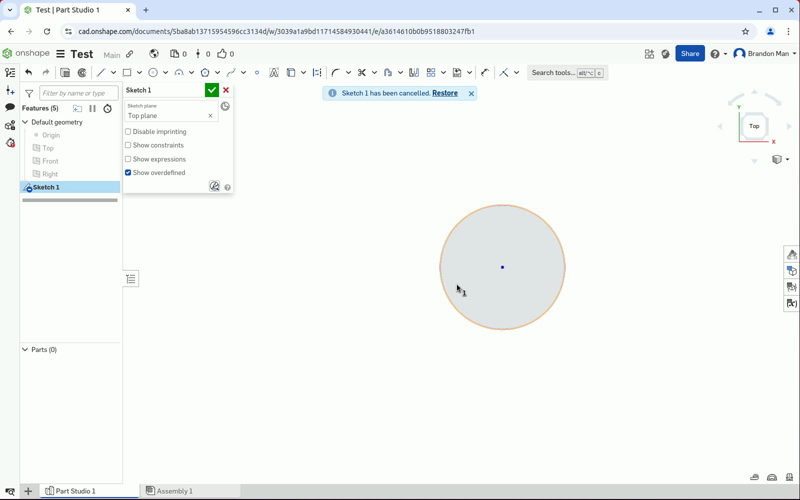
scroll(-6)
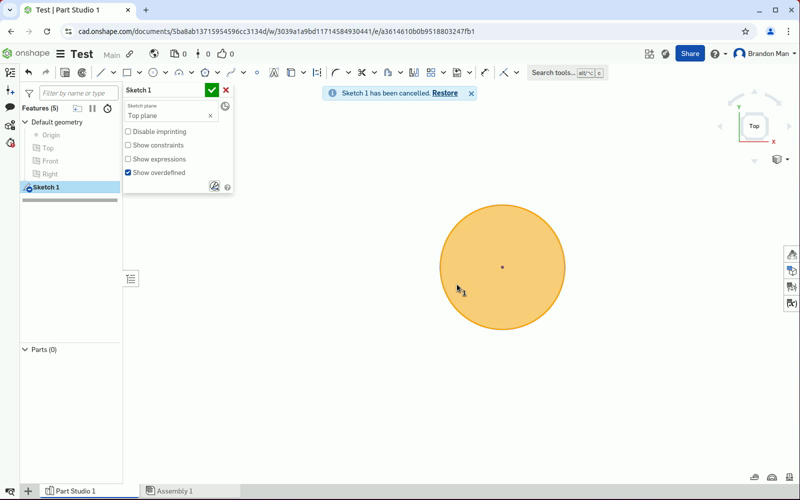
scroll(-6)
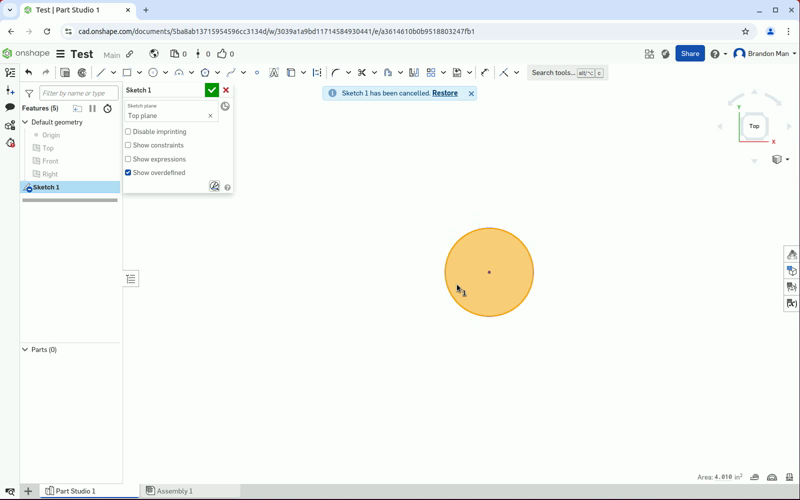
scroll(-6)
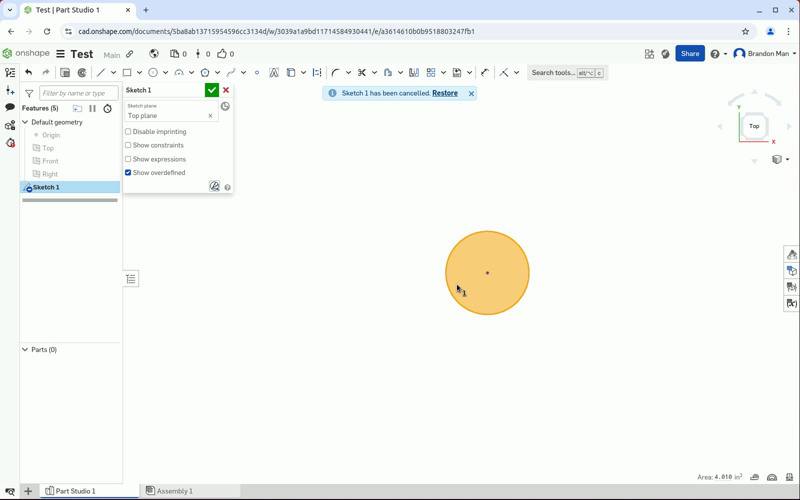
scroll(-6)
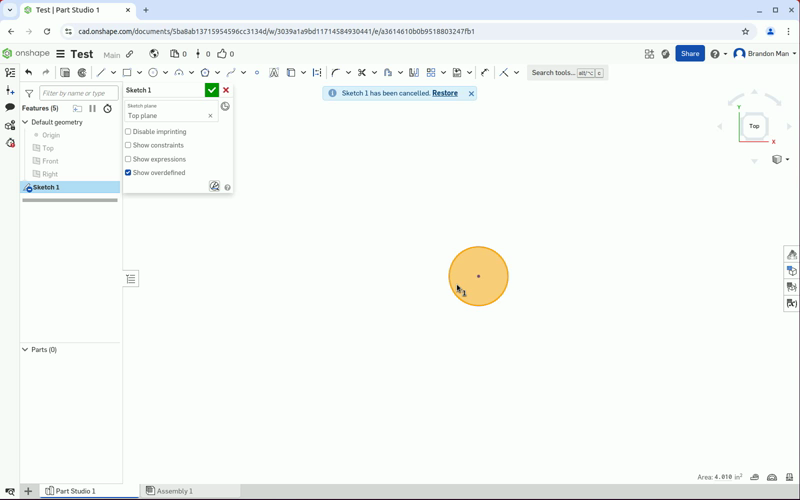
scroll(-6)
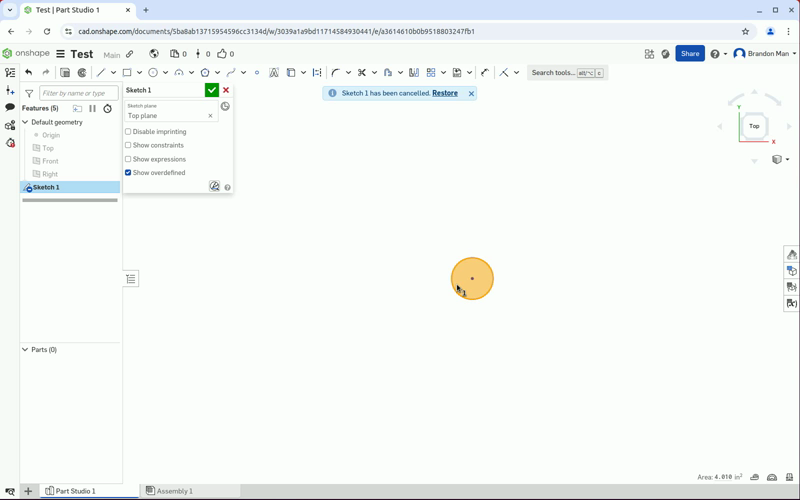
scroll(-6)
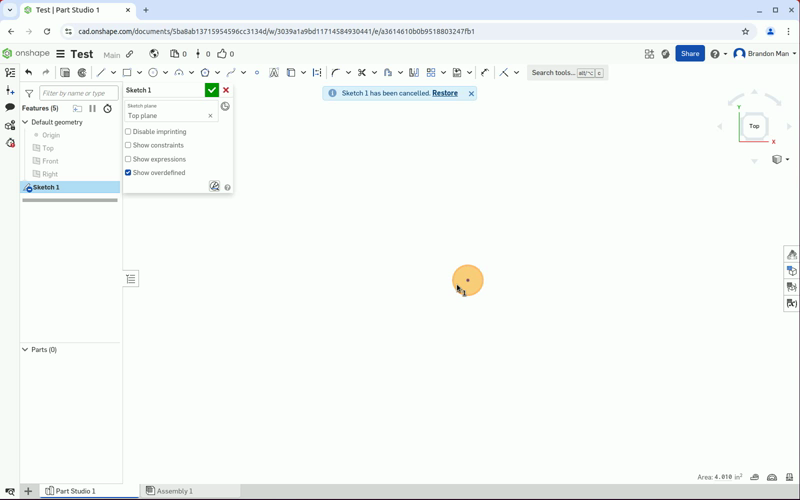
scroll(-6)
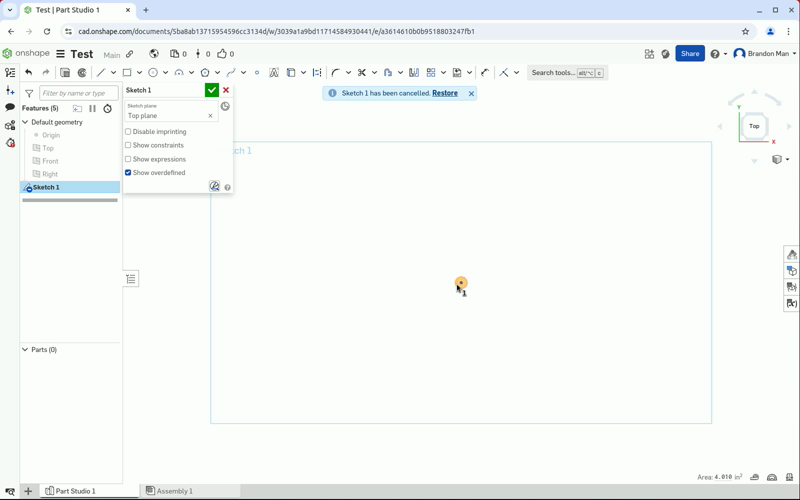
mouse_move(73, 352)
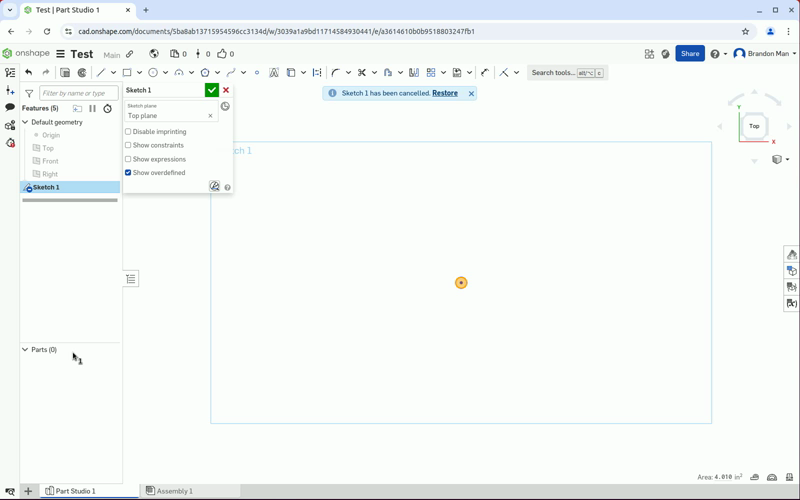
key(shift+y)
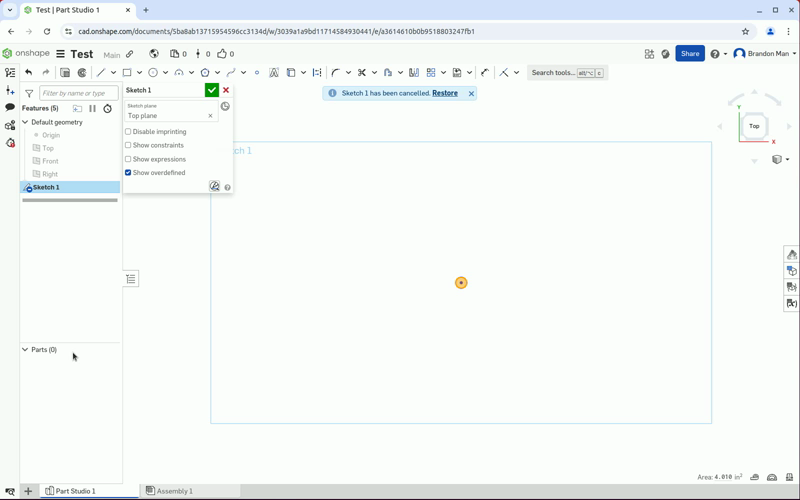
key(shift+e)
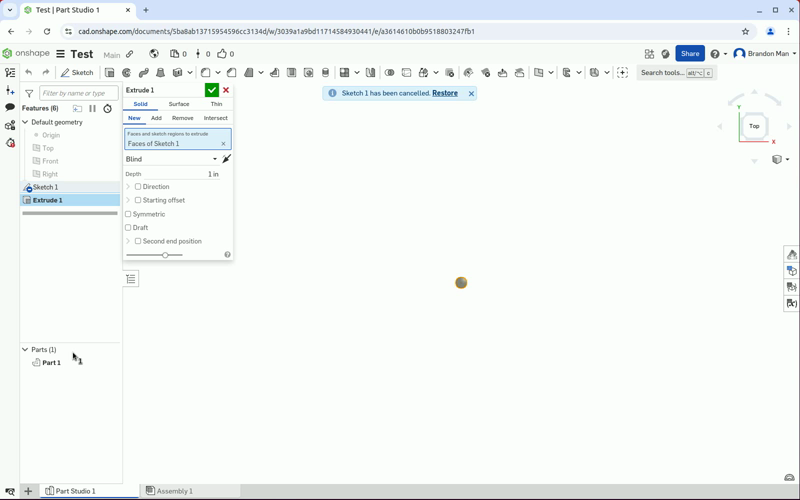
mouse_move(143, 106)
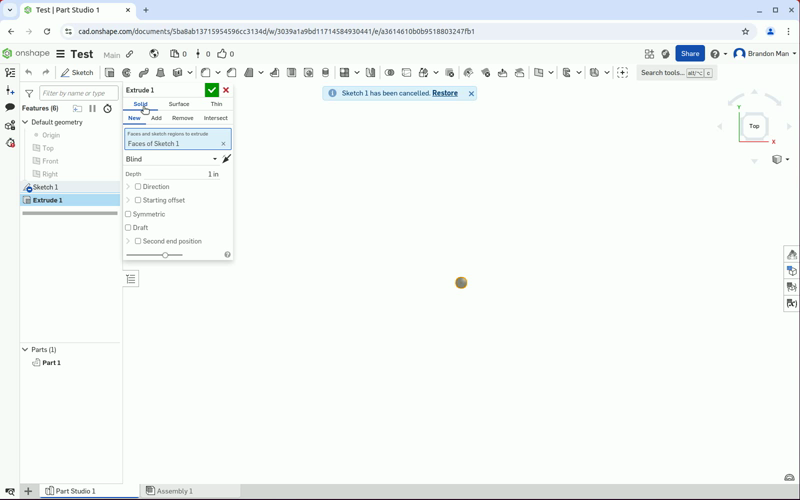
click(143, 106)
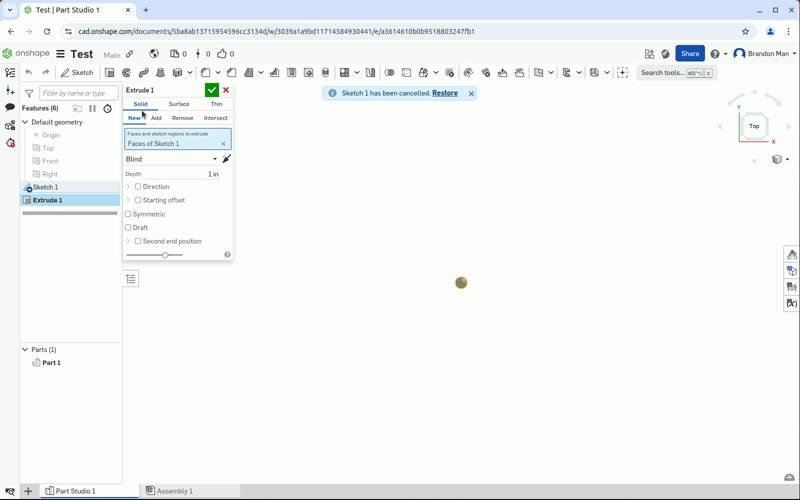
mouse_move(137, 120)
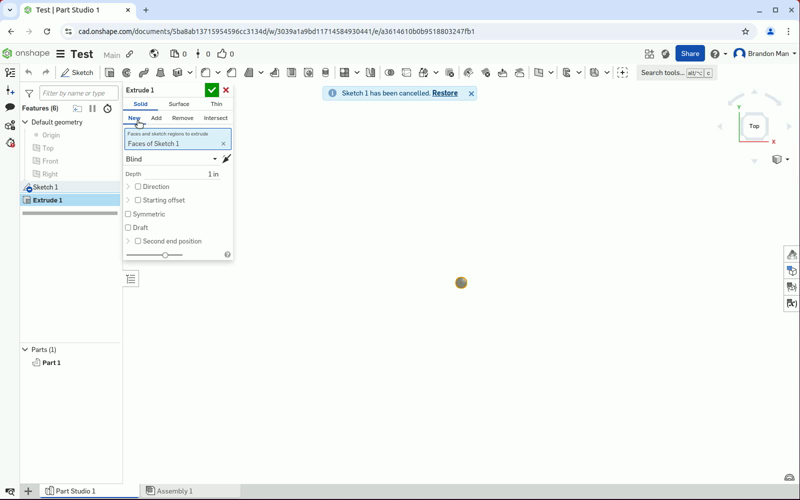
click(137, 120)
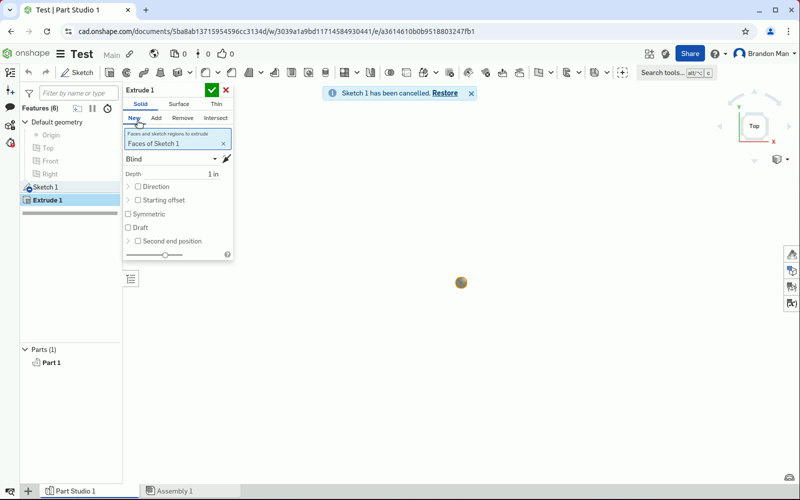
key(tab, 4)
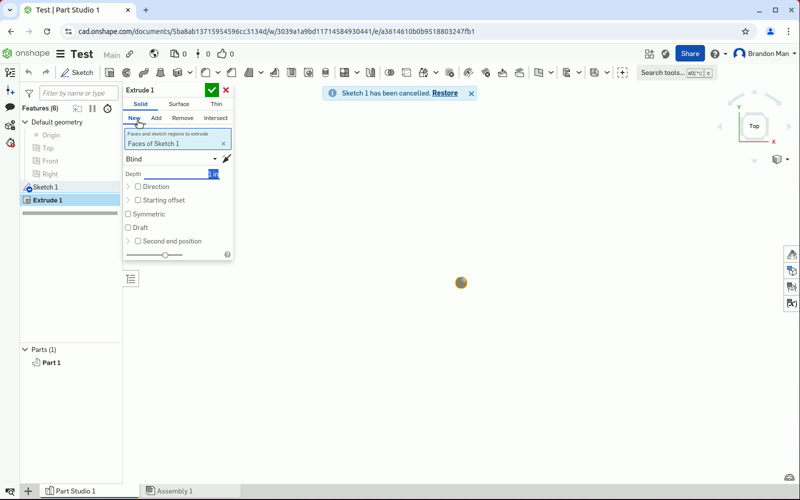
text(23.108)
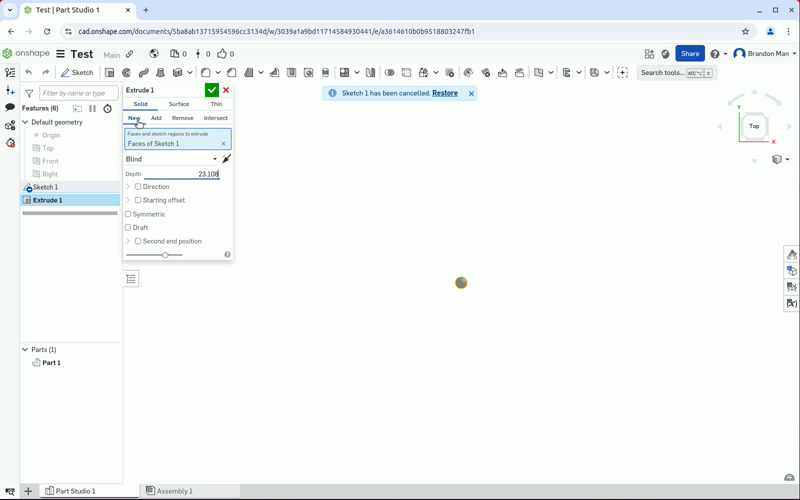
key(enter)
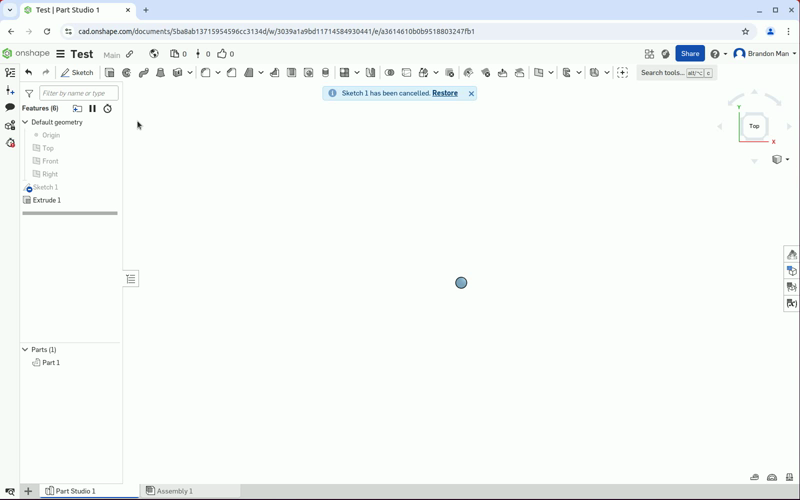
key(shift+h)
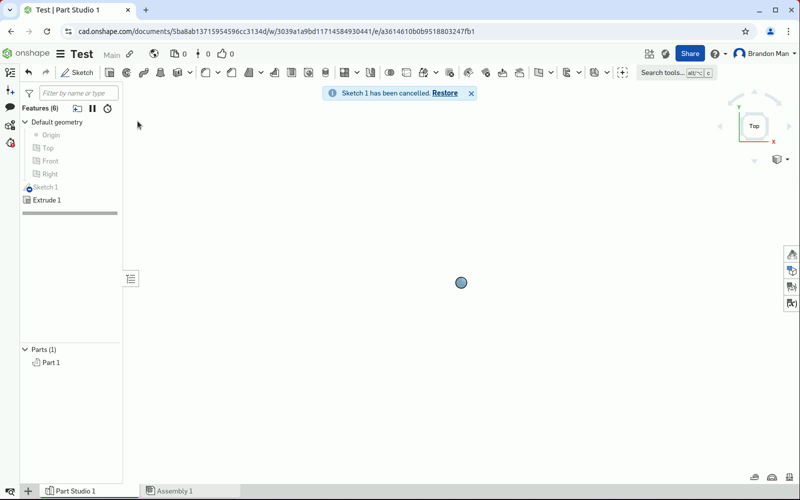
key(shift+h)
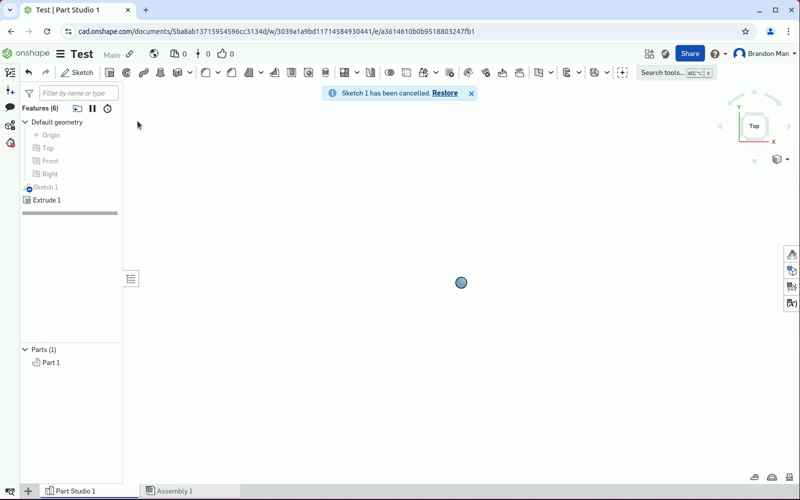
mouse_move(73, 189)
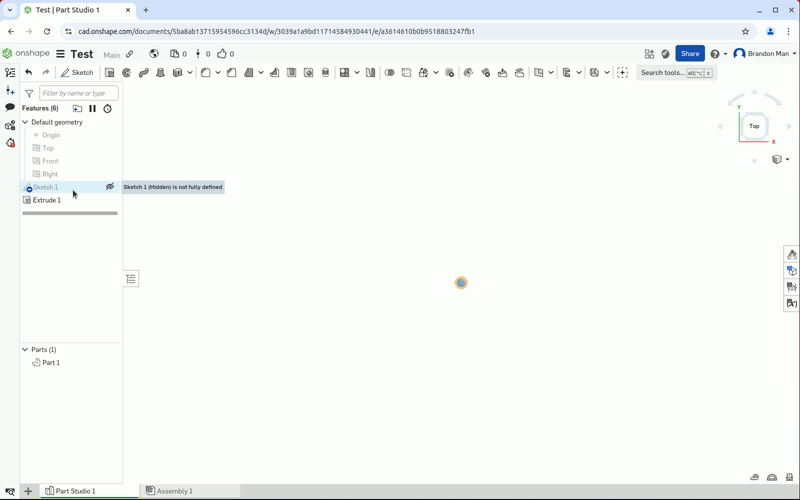
click(73, 189)
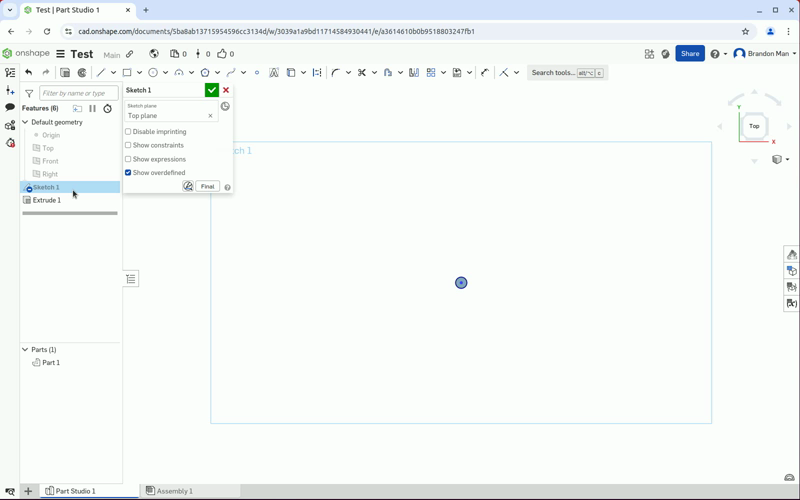
mouse_move(229, 92)
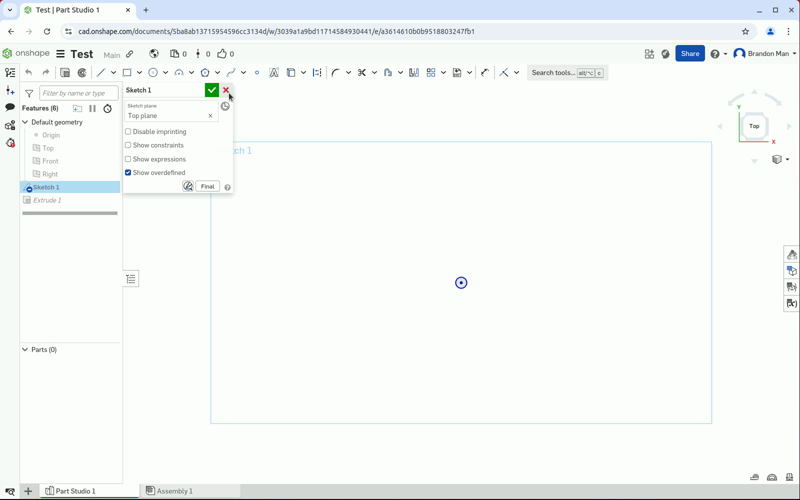
click(229, 92)
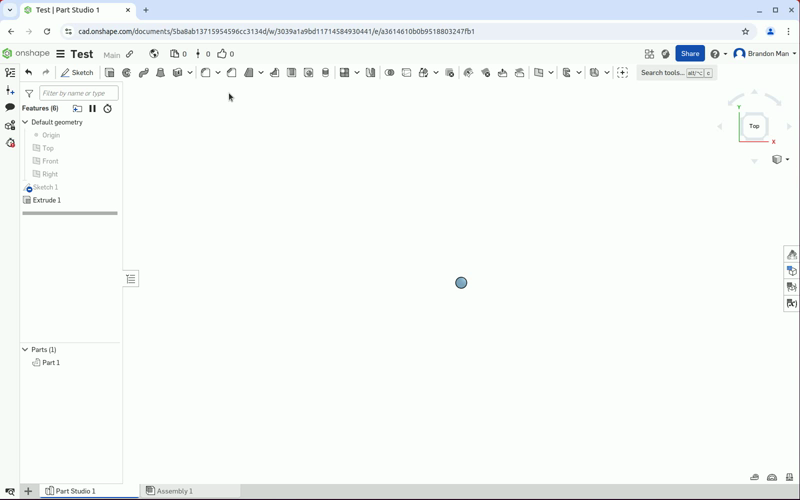
mouse_move(541, 75)
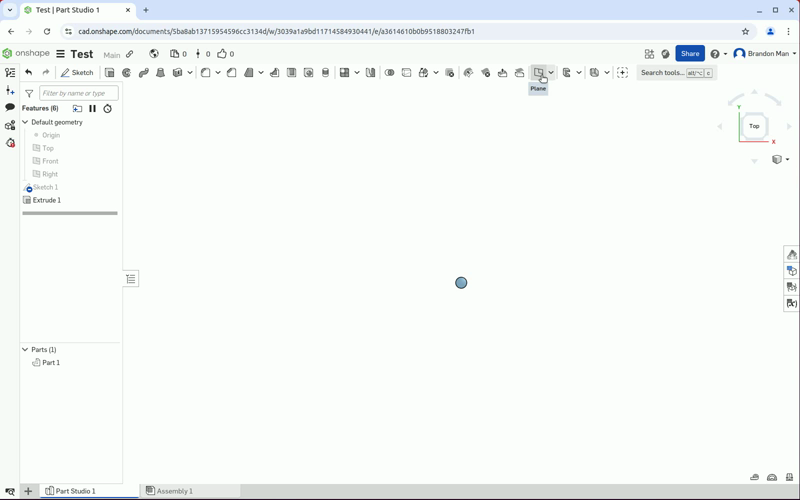
click(541, 75)
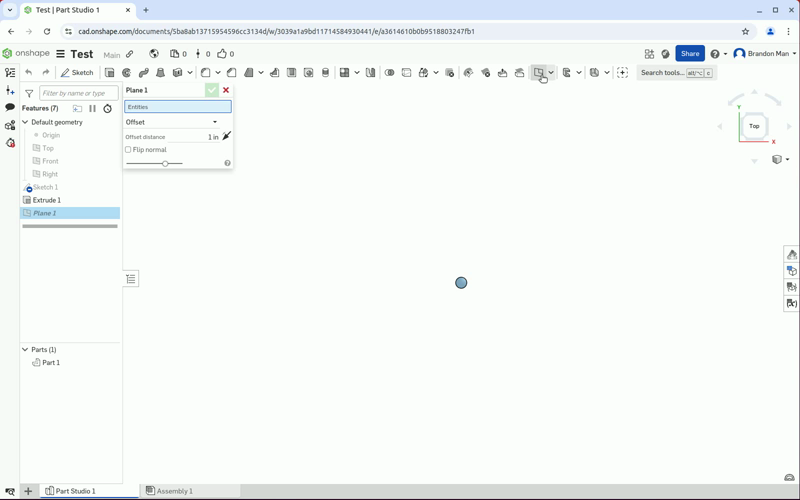
mouse_move(73, 150)
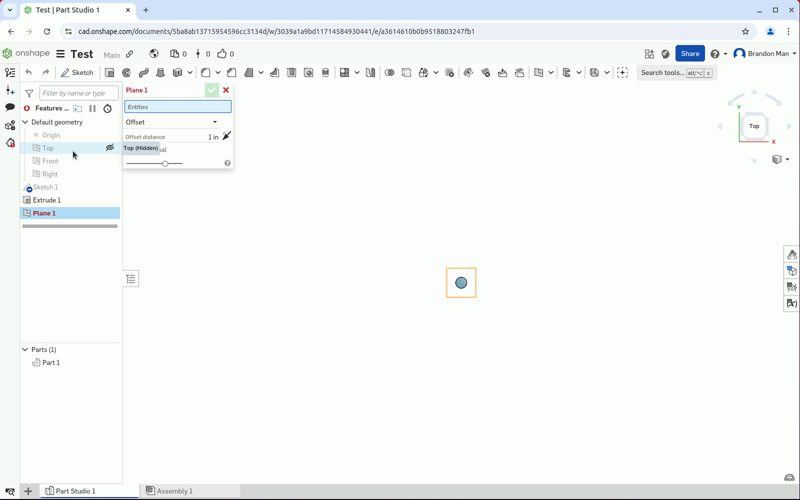
click(73, 150)
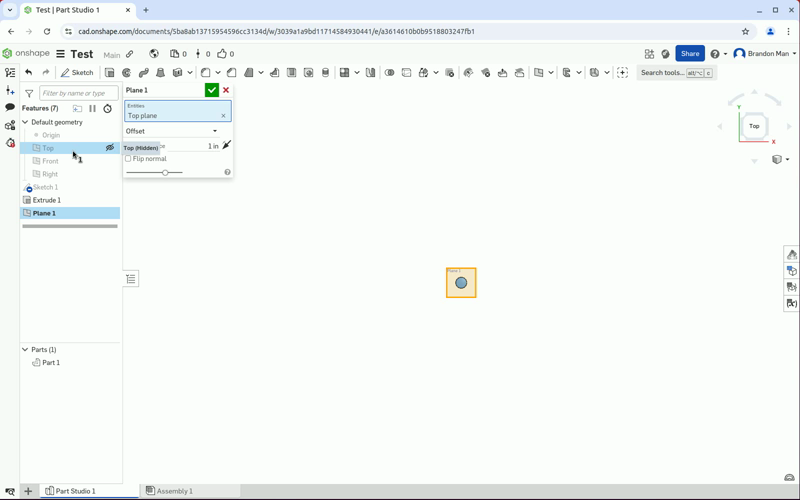
key(tab, 2)
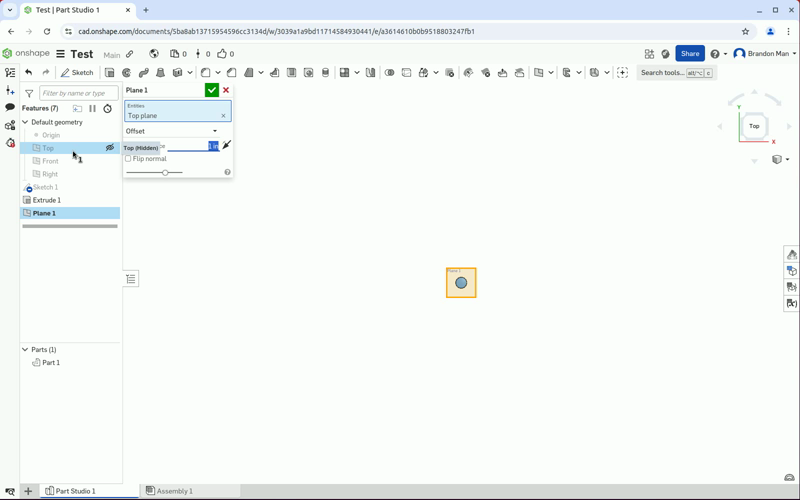
text(23.108)
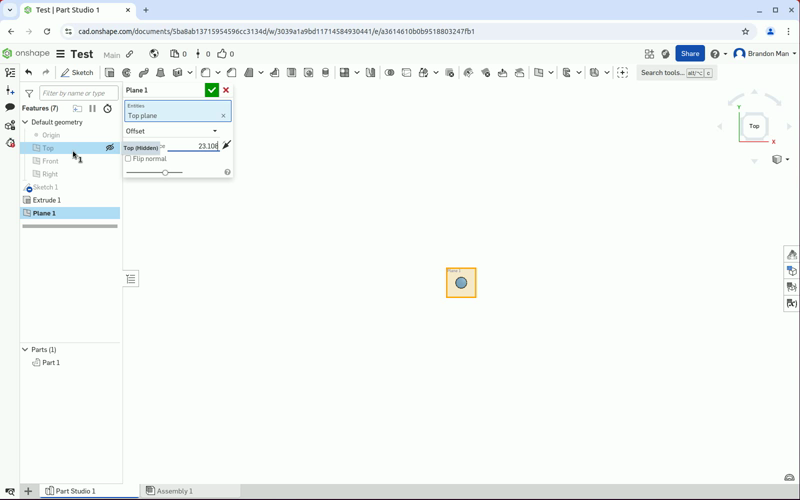
key(enter, 2)
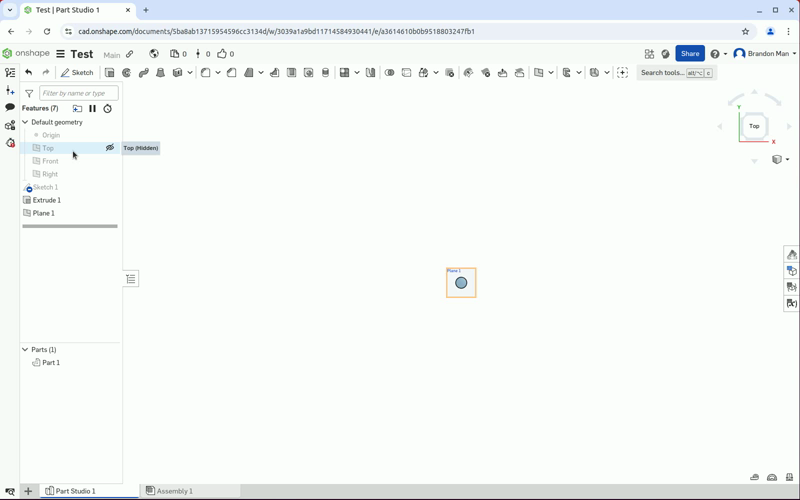
key(shift+s)
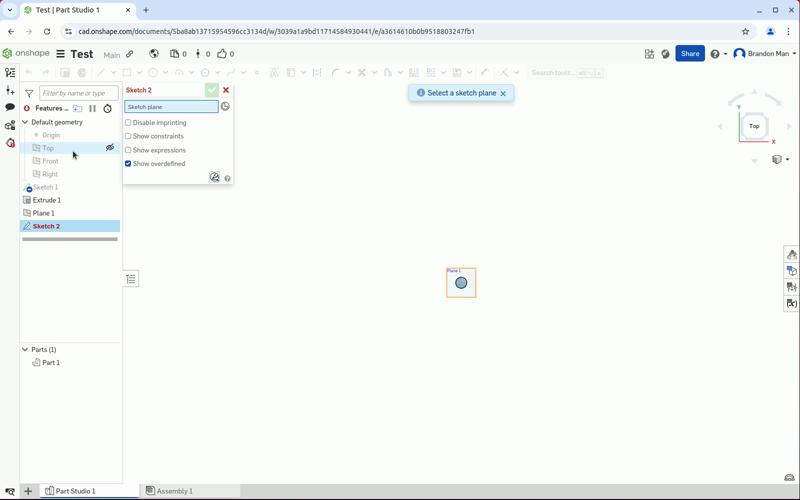
mouse_move(73, 215)
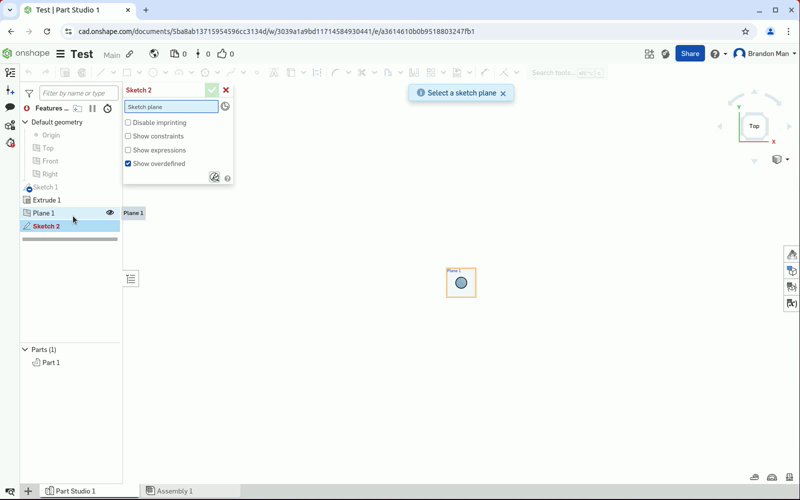
click(73, 215)
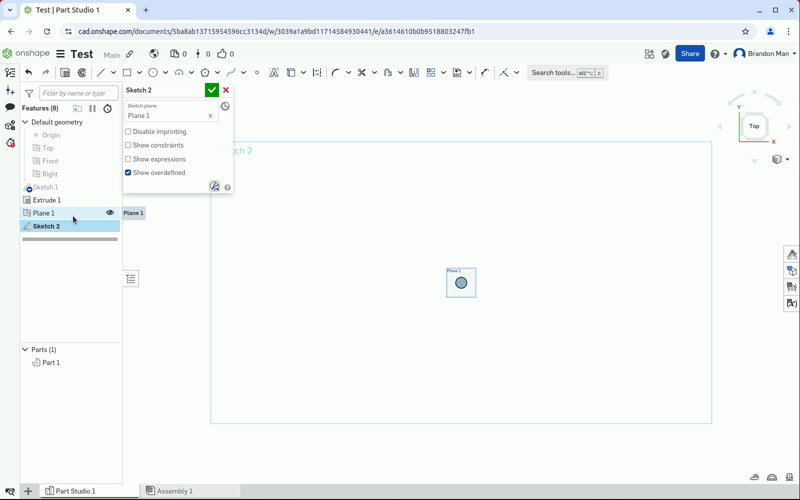
mouse_move(73, 352)
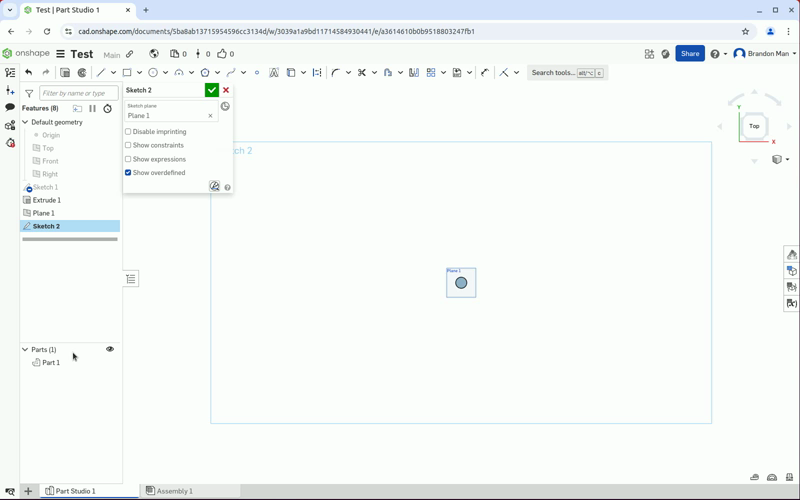
key(y)
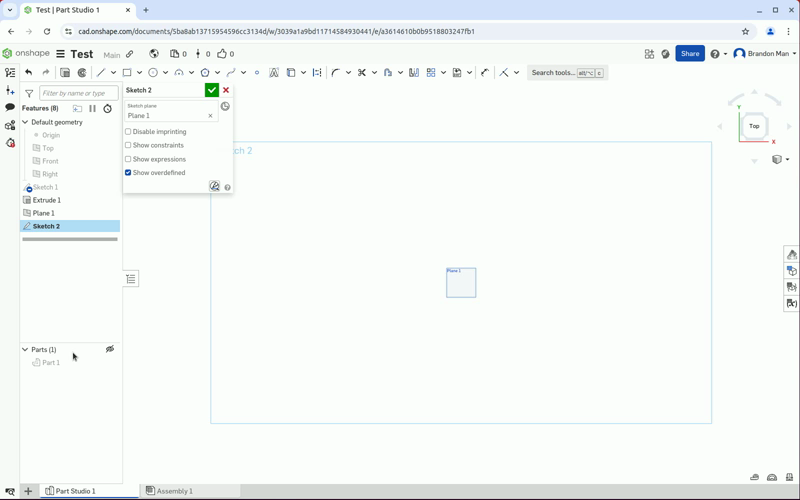
key(c)
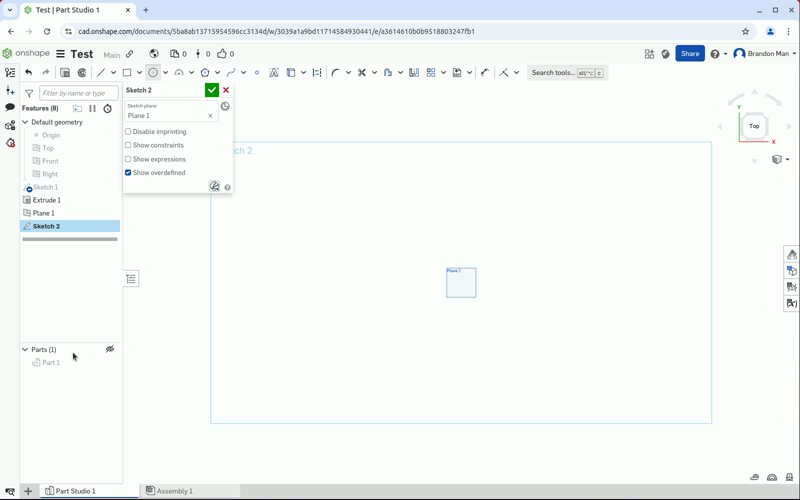
key_down(shift)
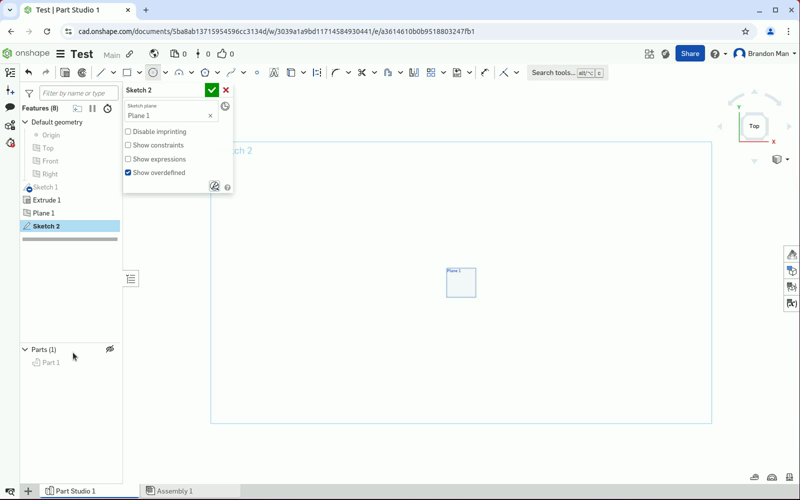
mouse_move(460, 282)
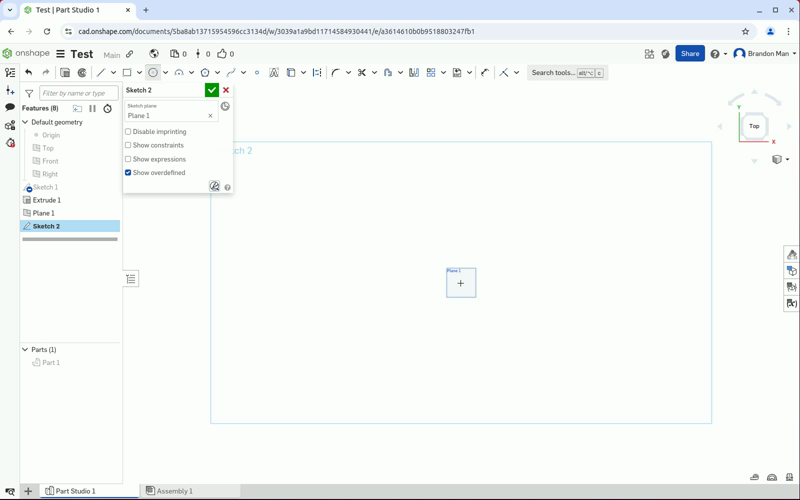
click(460, 282)
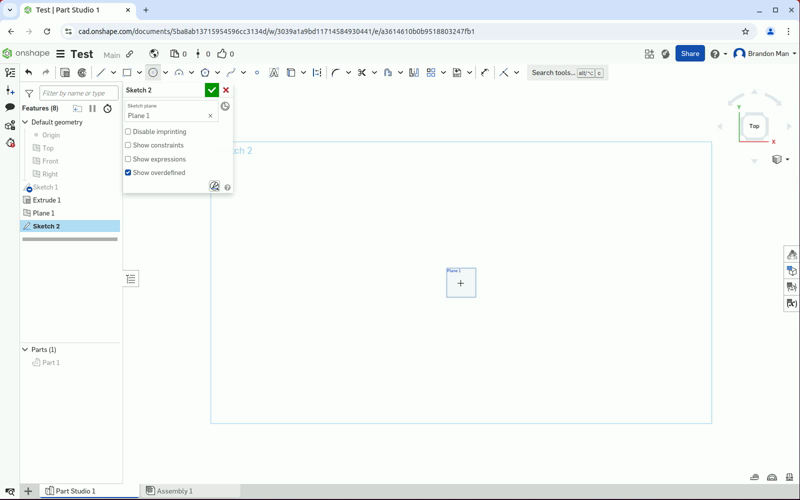
key_up(shift)
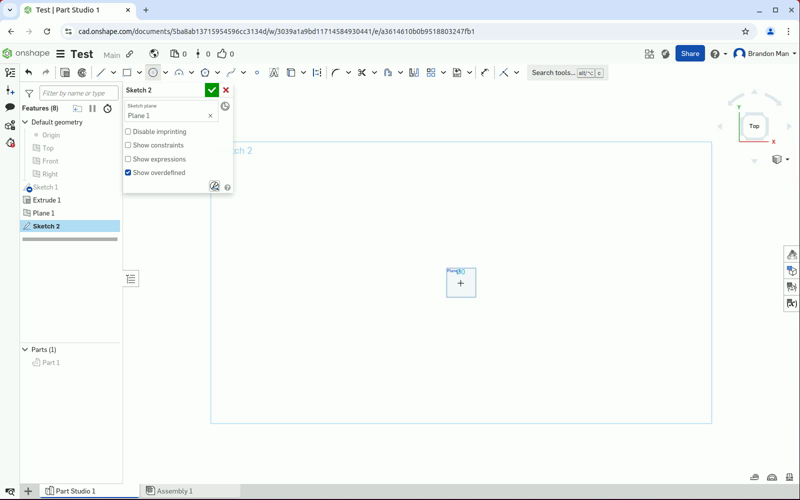
mouse_move(470, 282)
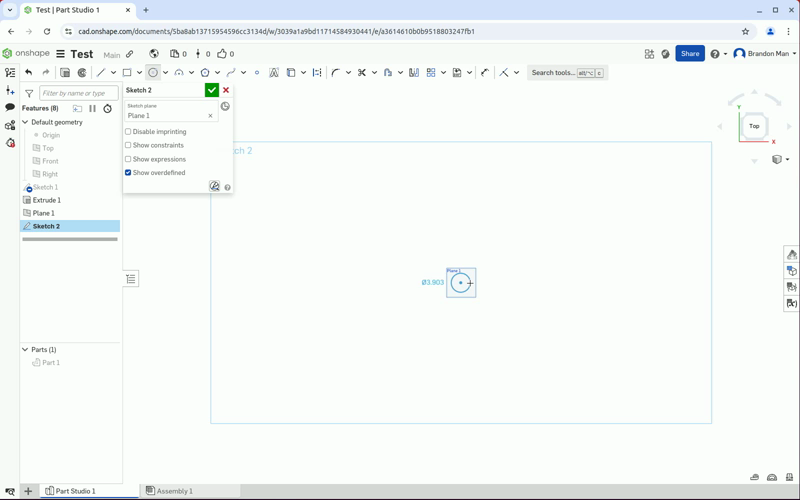
click(470, 282)
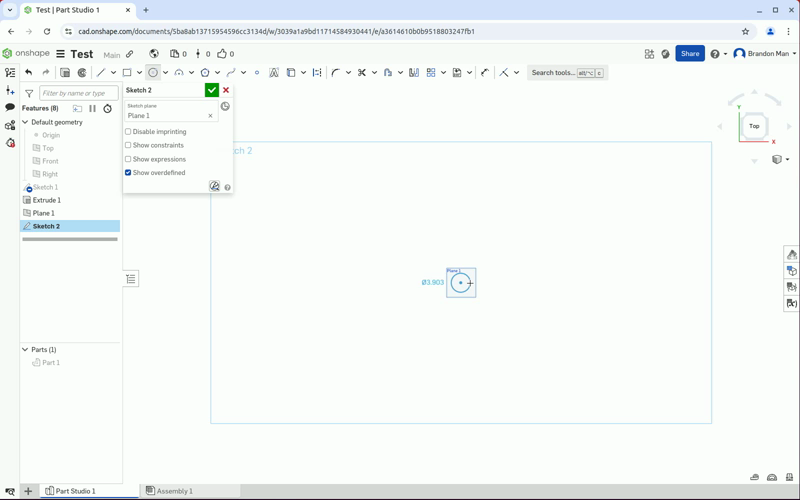
key(esc)
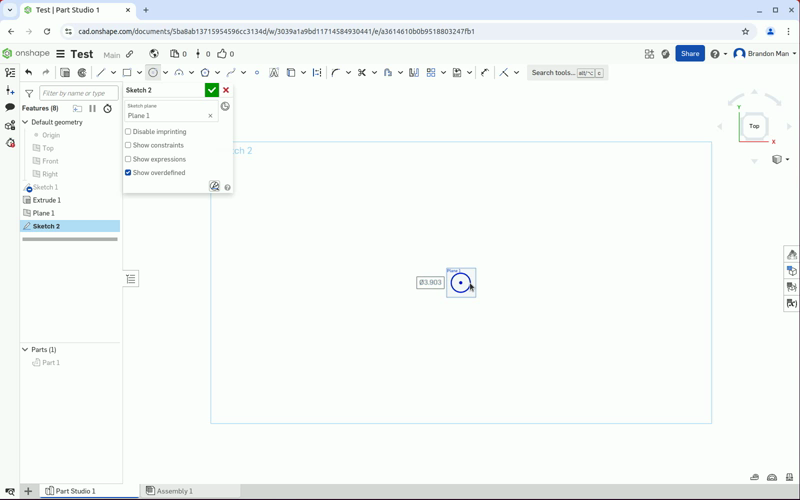
key(c)
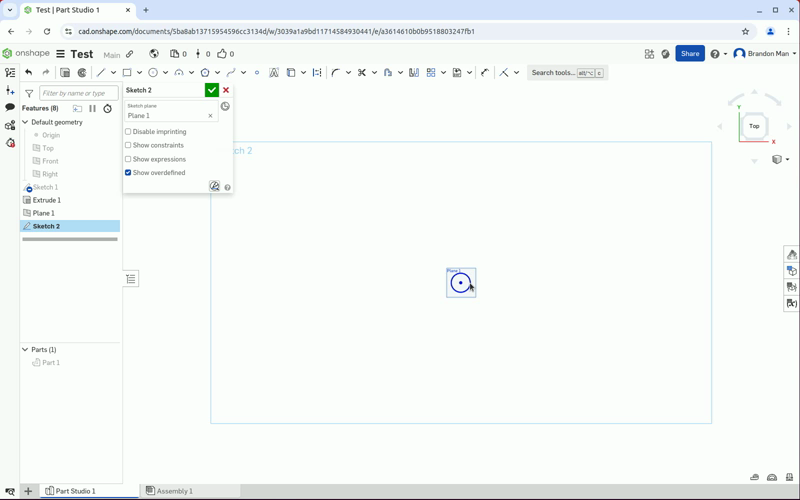
key_down(shift)
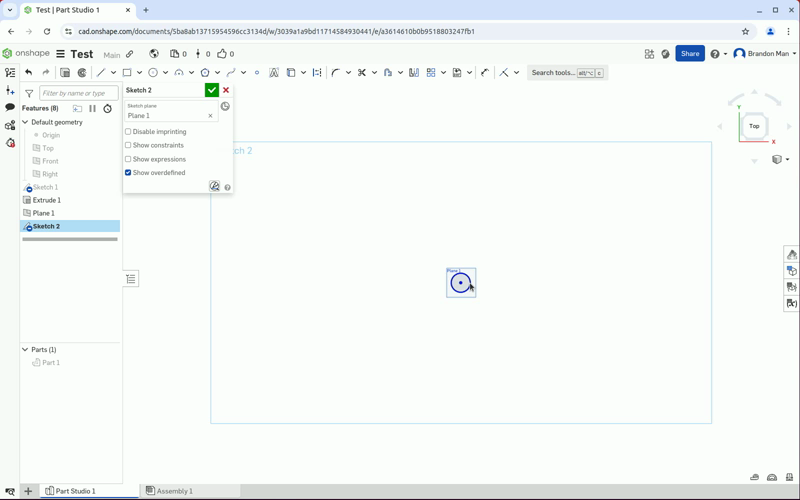
mouse_move(460, 282)
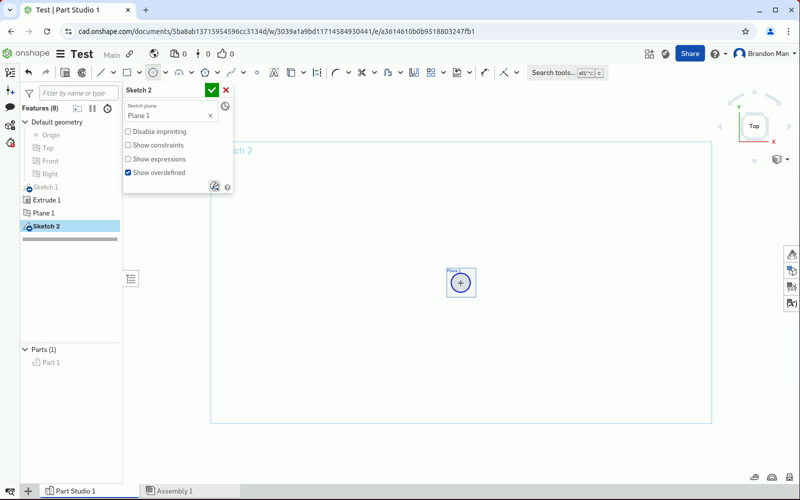
click(460, 282)
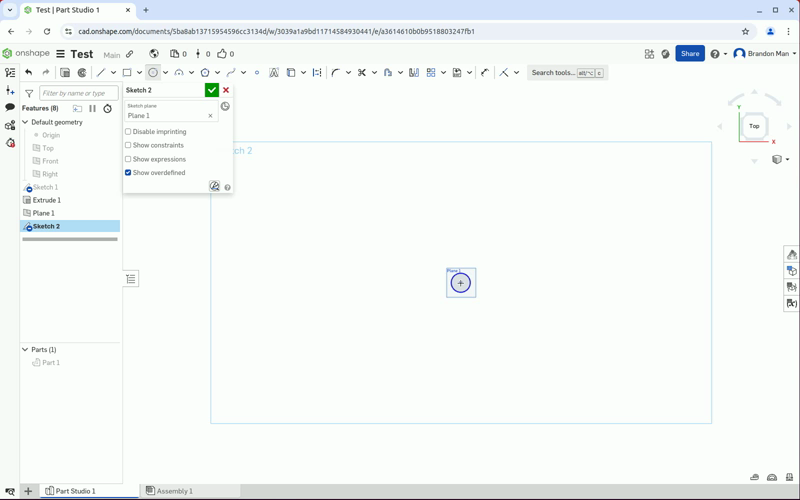
key_up(shift)
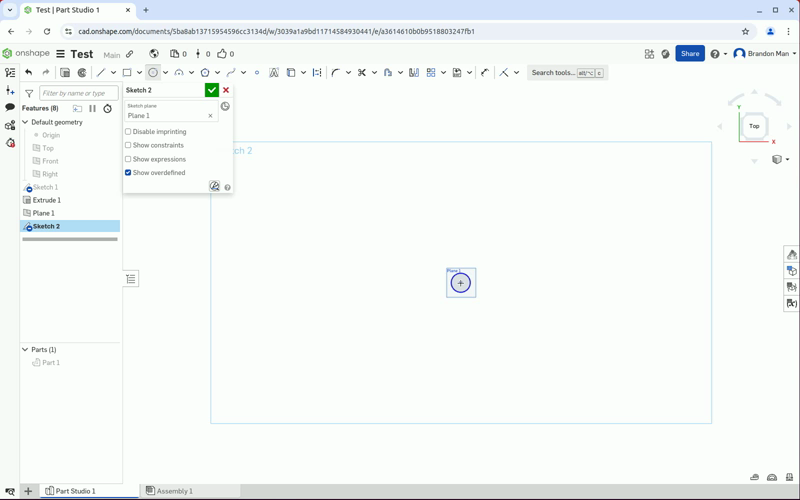
mouse_move(465, 282)
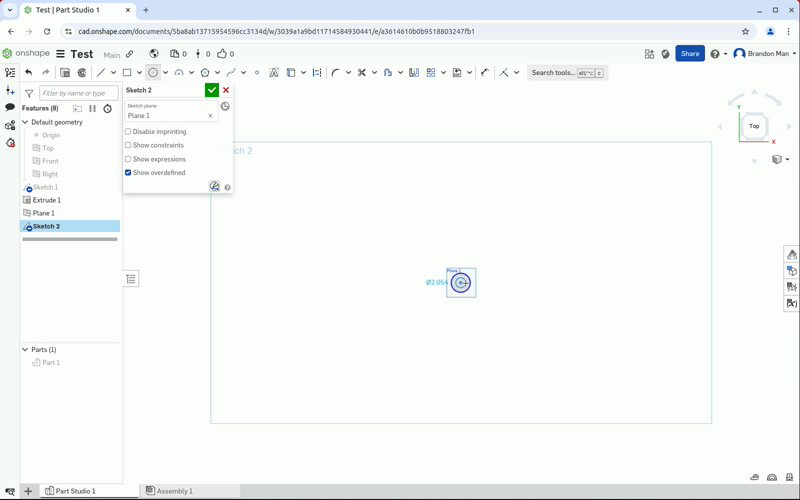
scroll(6)
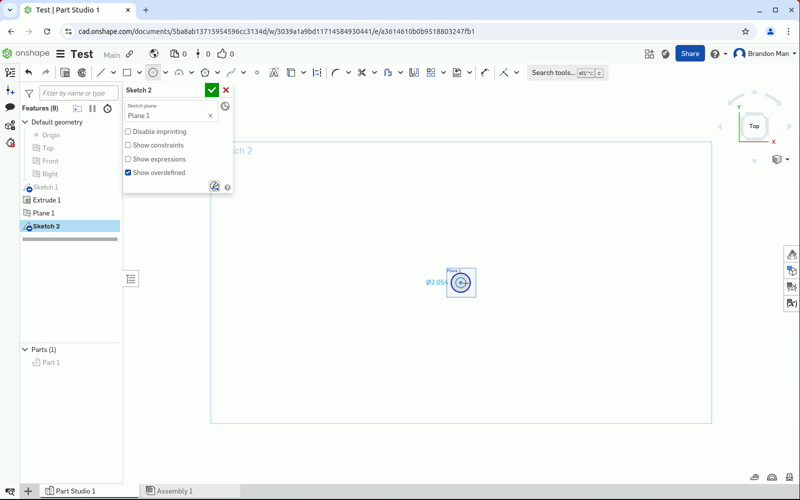
scroll(6)
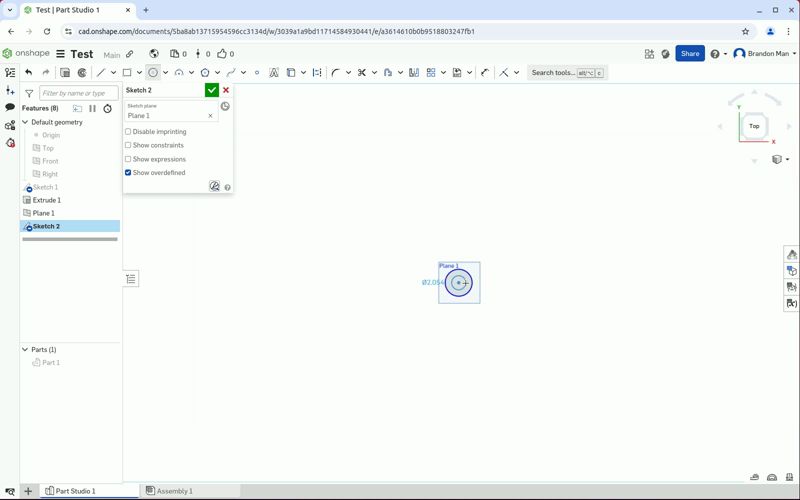
scroll(6)
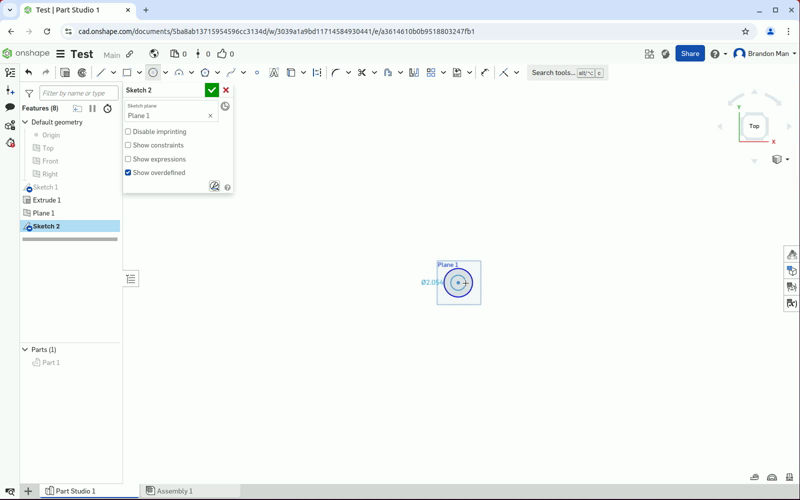
scroll(6)
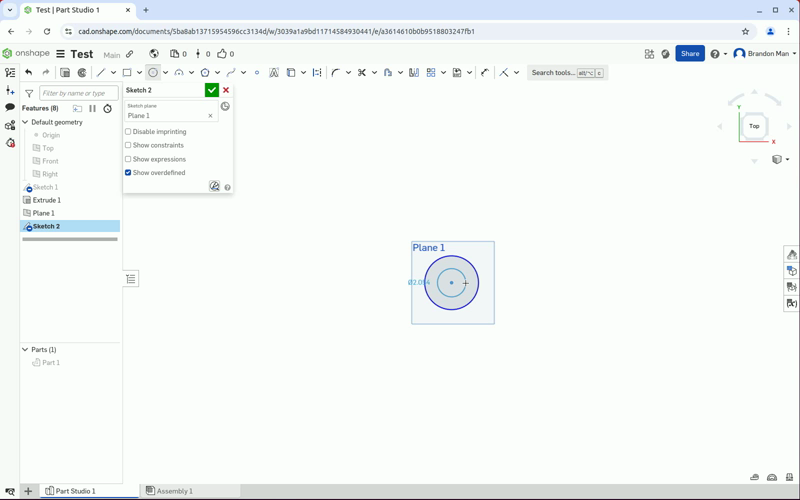
scroll(6)
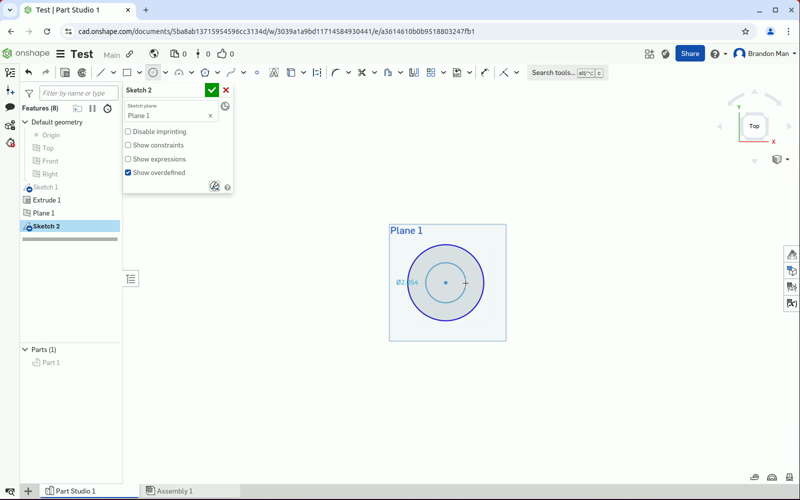
scroll(6)
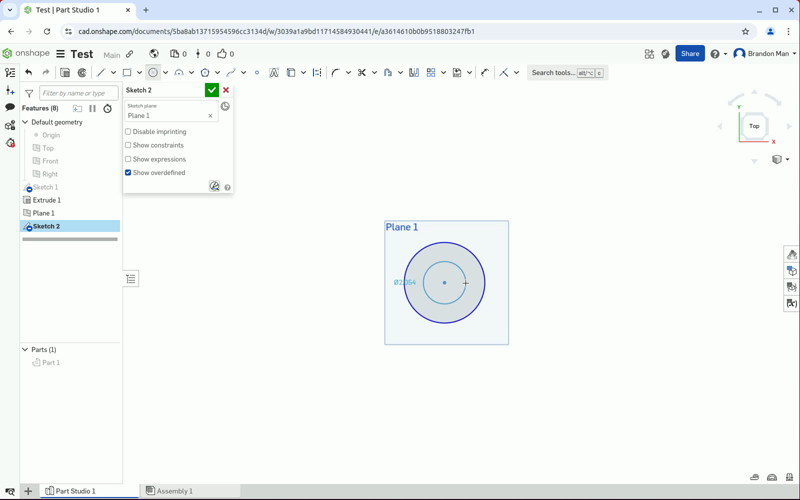
scroll(6)
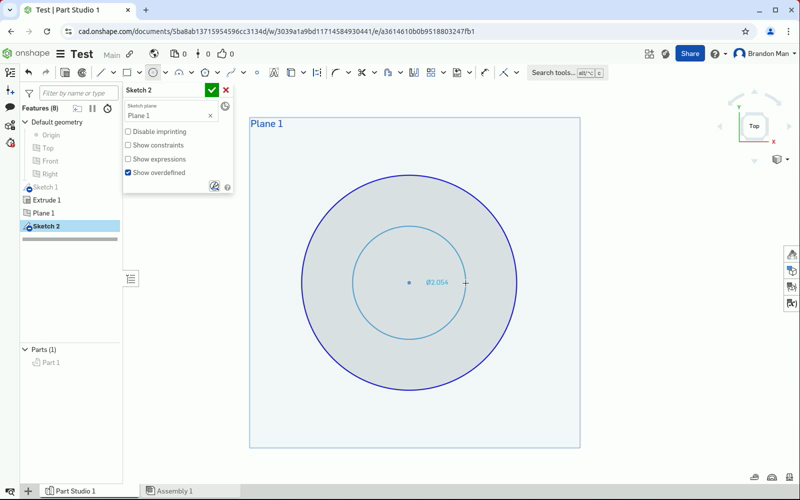
click(465, 282)
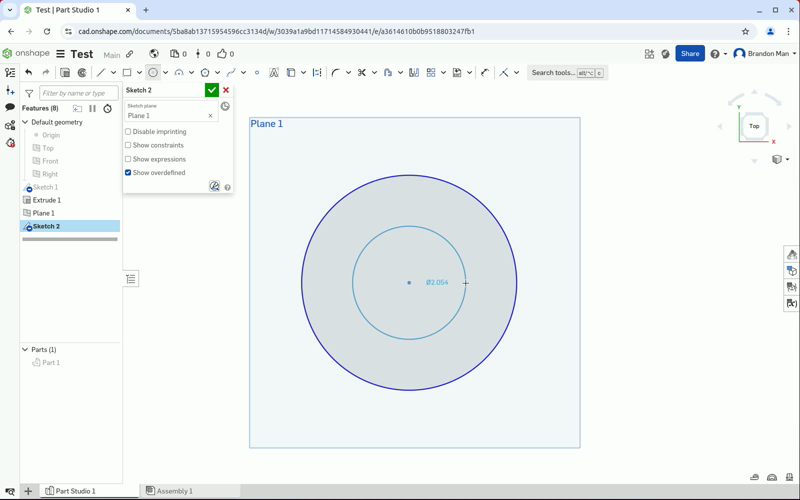
scroll(-6)
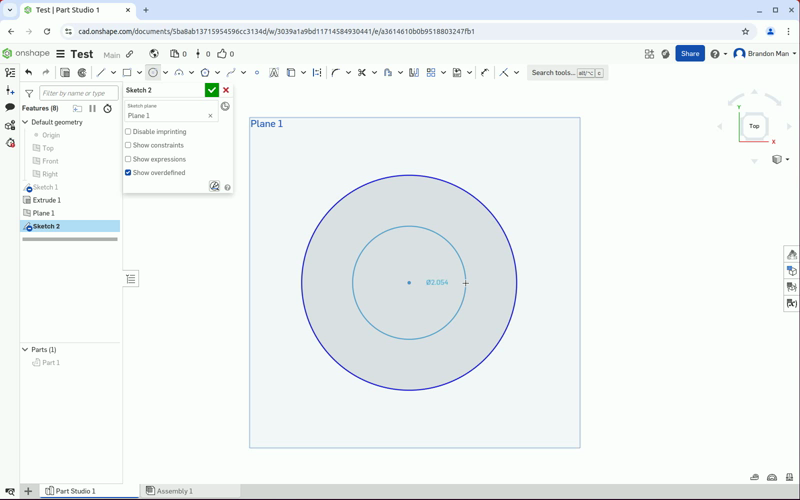
scroll(-6)
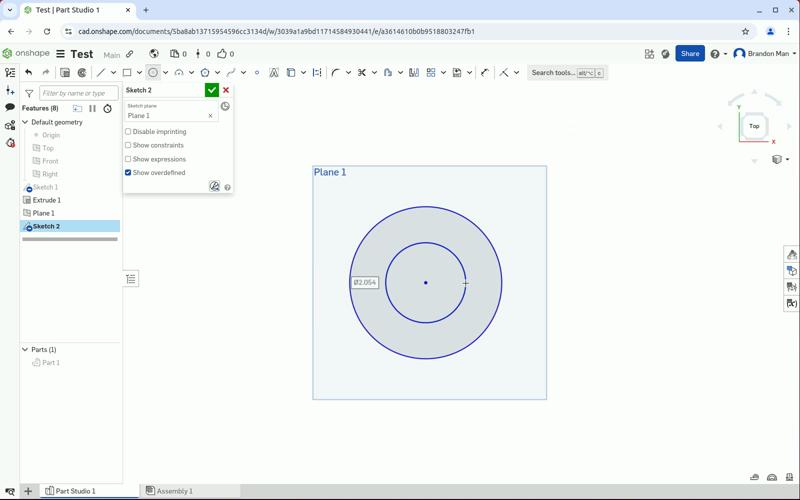
scroll(-6)
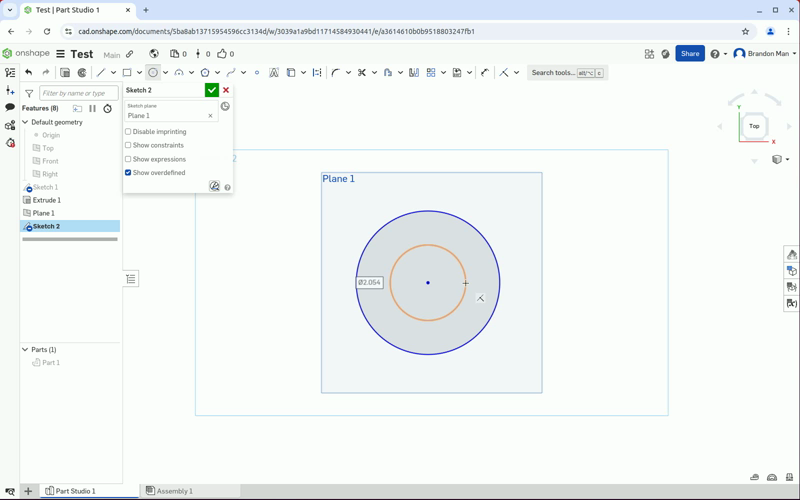
scroll(-6)
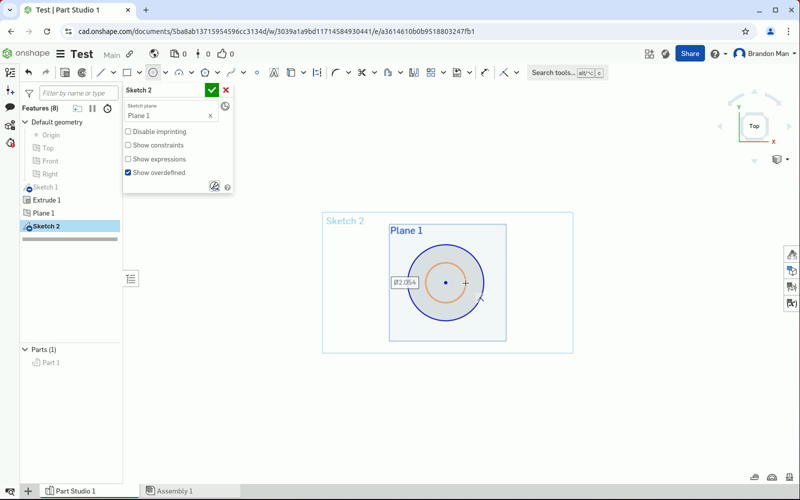
scroll(-6)
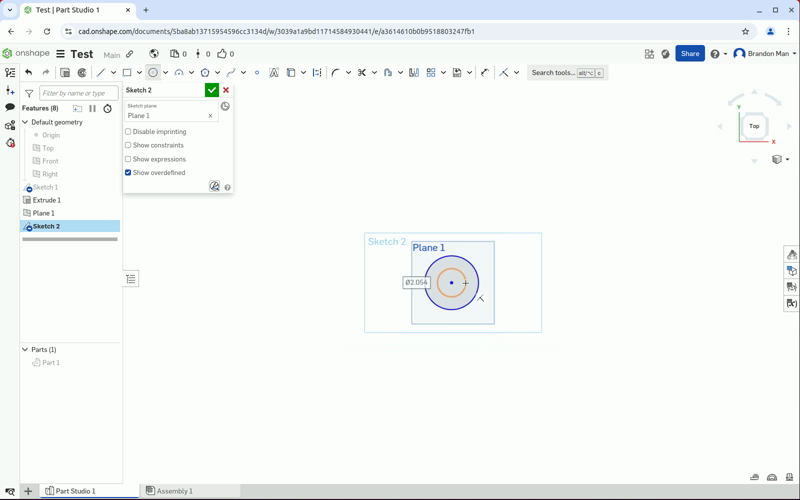
scroll(-6)
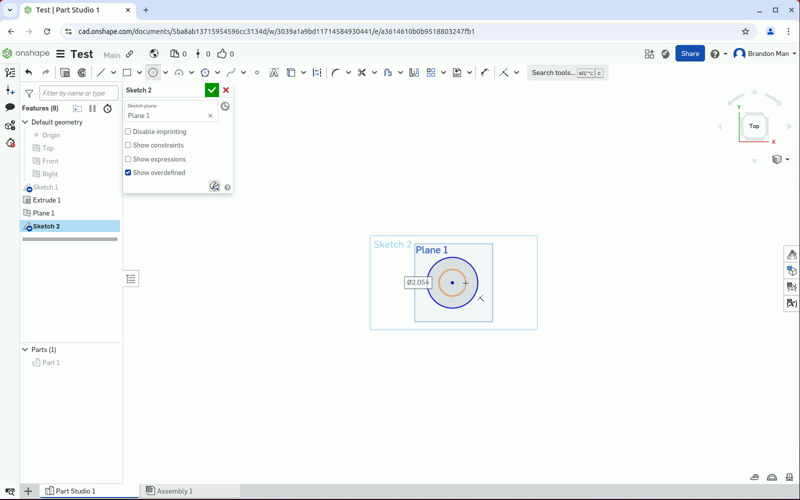
scroll(-6)
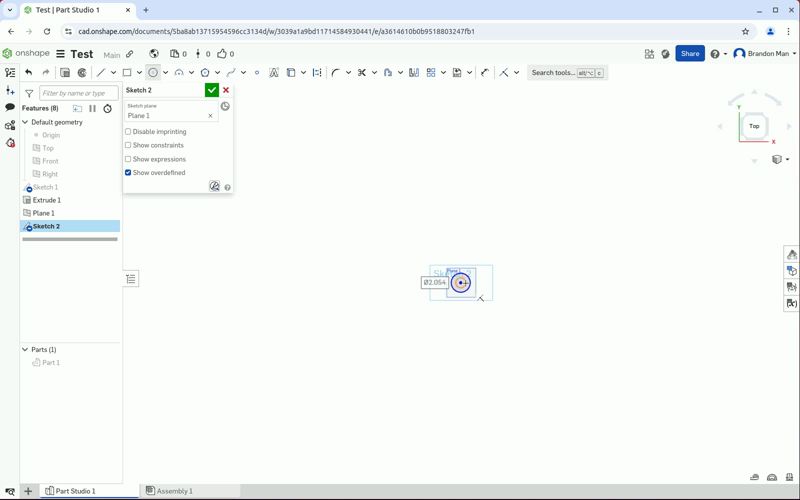
key(esc)
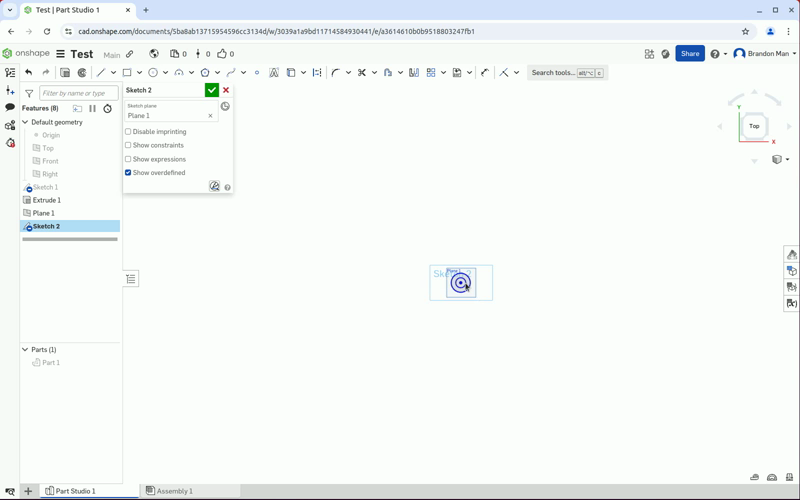
mouse_move(464, 290)
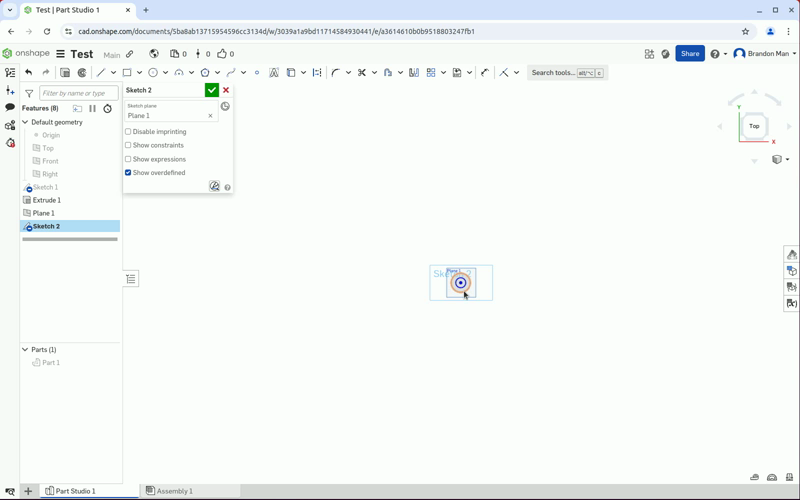
scroll(6)
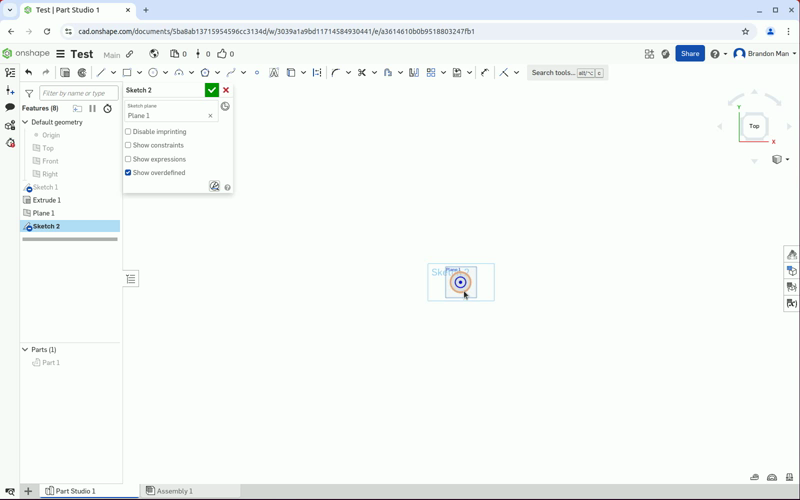
scroll(6)
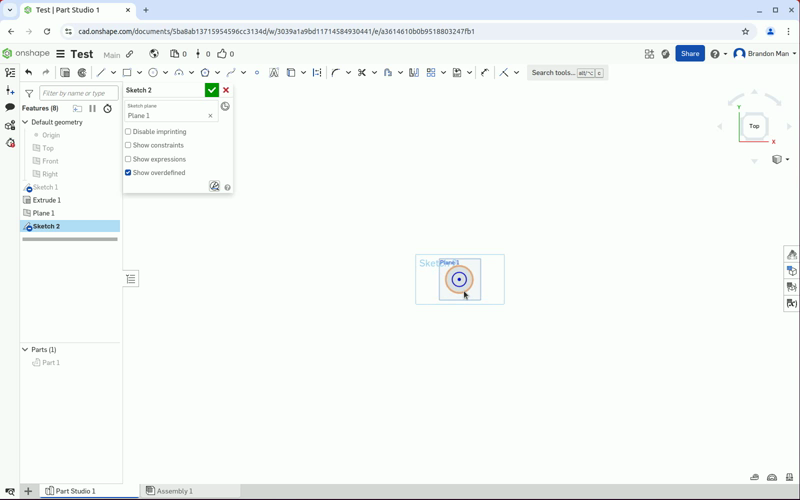
scroll(6)
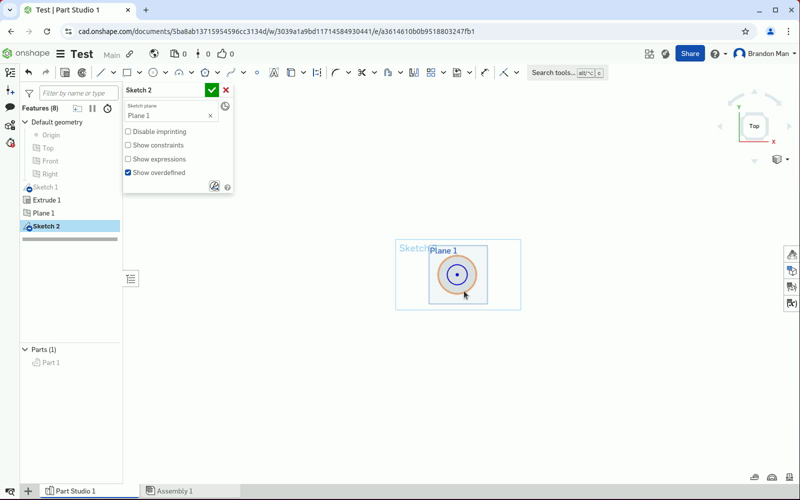
scroll(6)
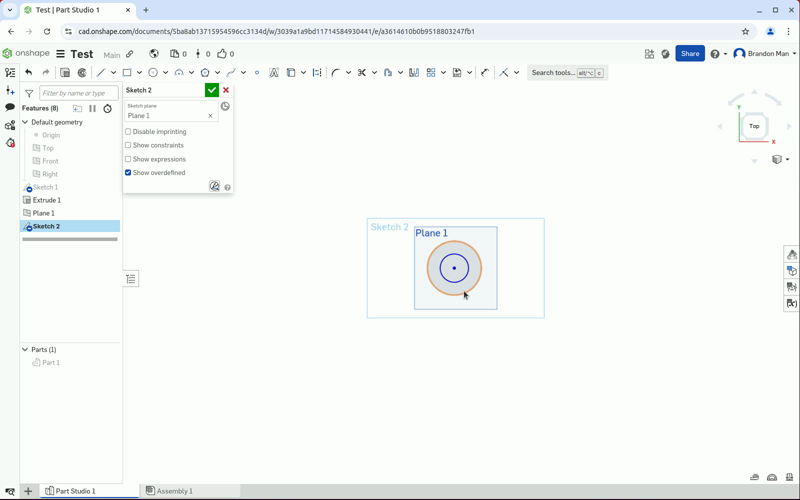
scroll(6)
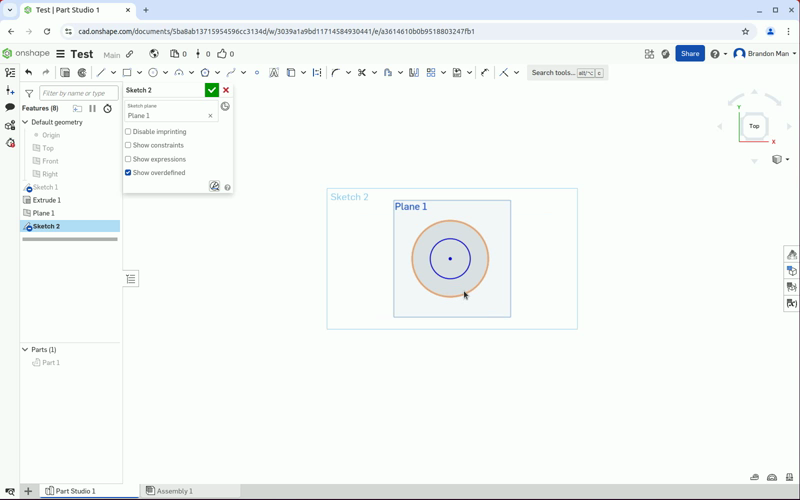
scroll(6)
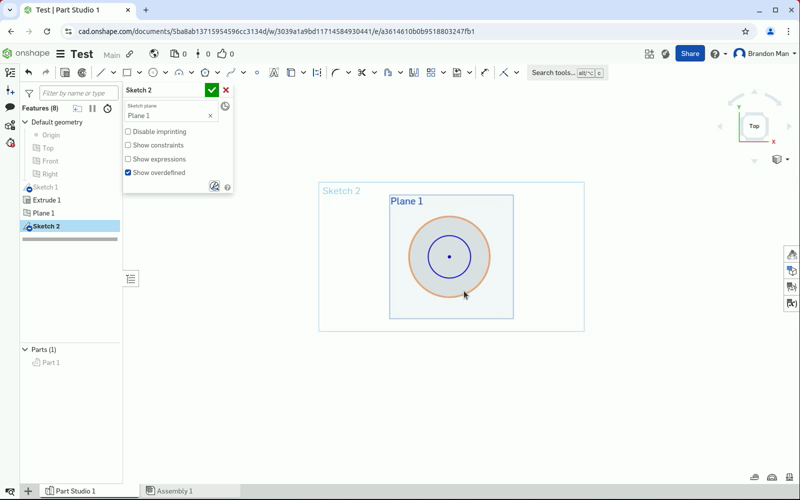
scroll(6)
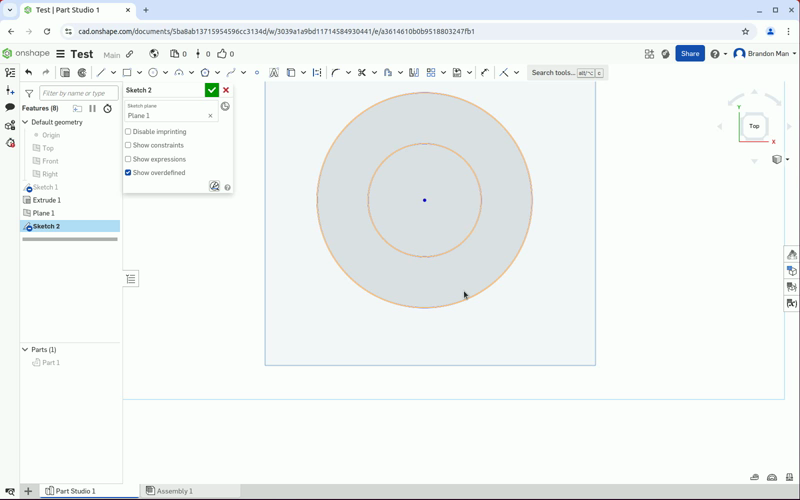
click(464, 290)
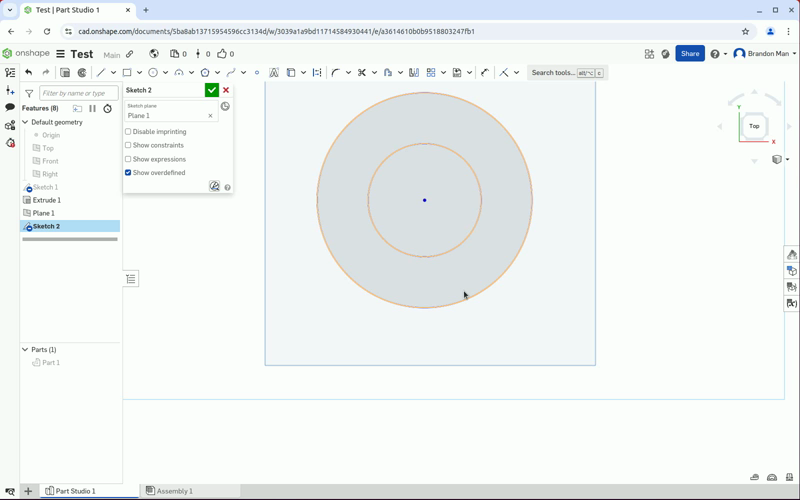
scroll(-6)
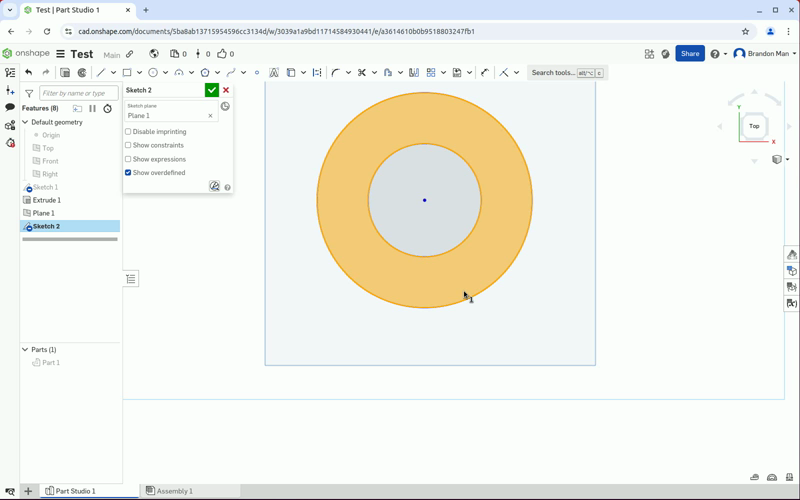
scroll(-6)
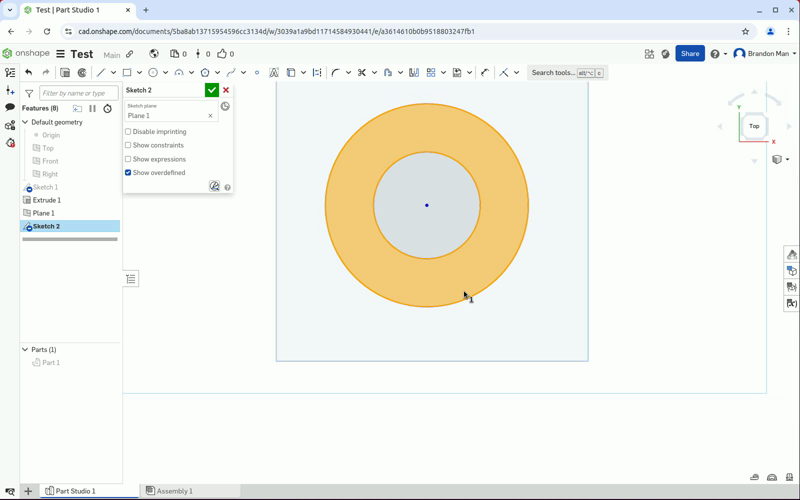
scroll(-6)
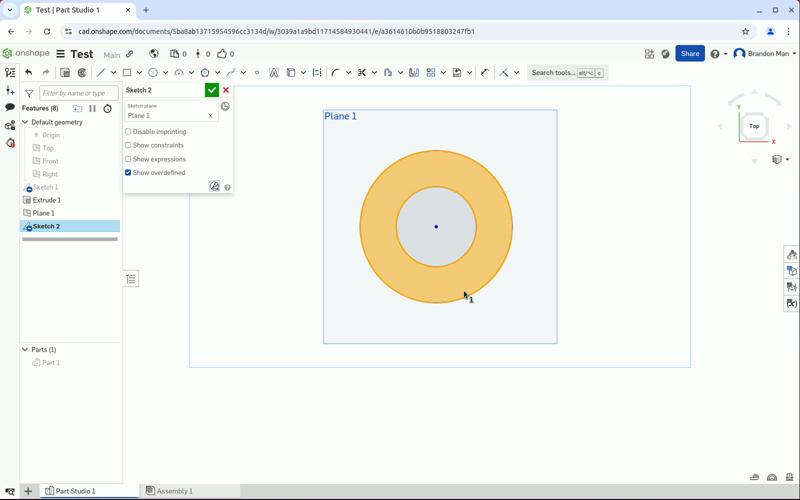
scroll(-6)
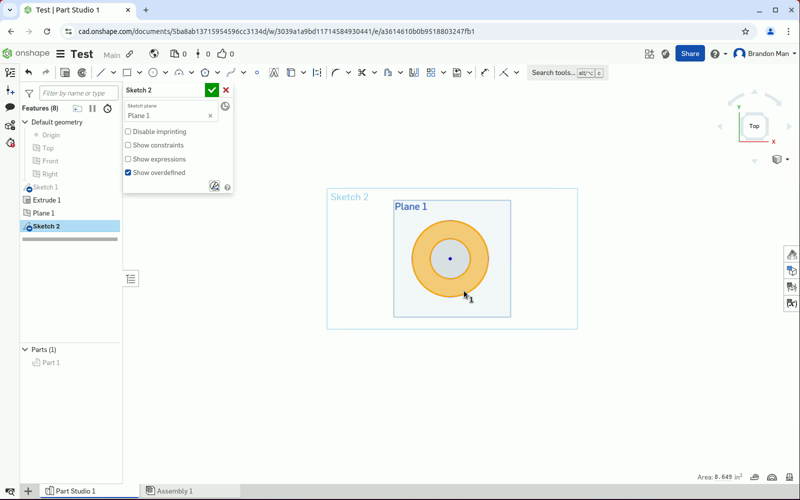
scroll(-6)
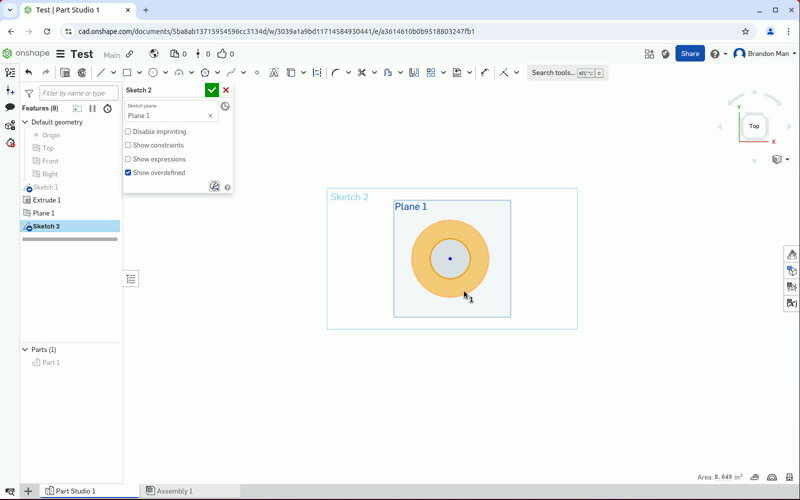
scroll(-6)
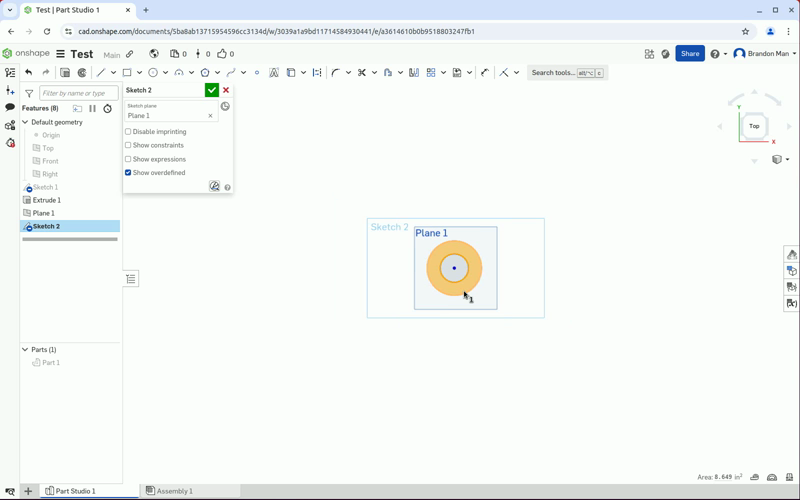
scroll(-6)
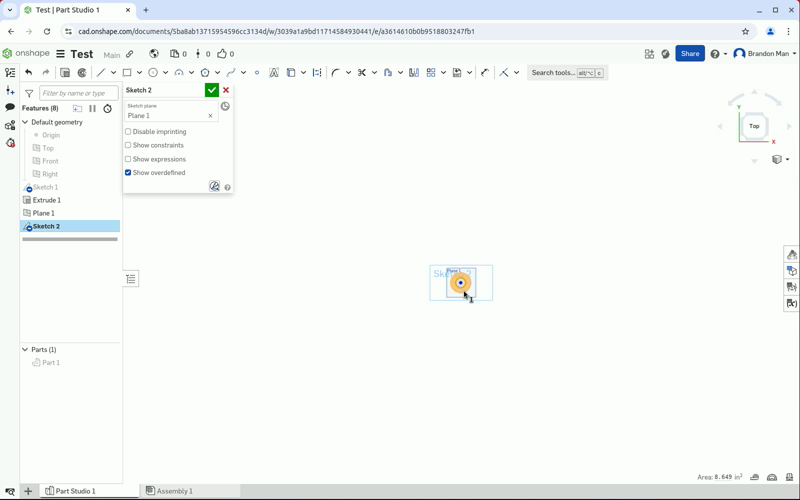
mouse_move(73, 352)
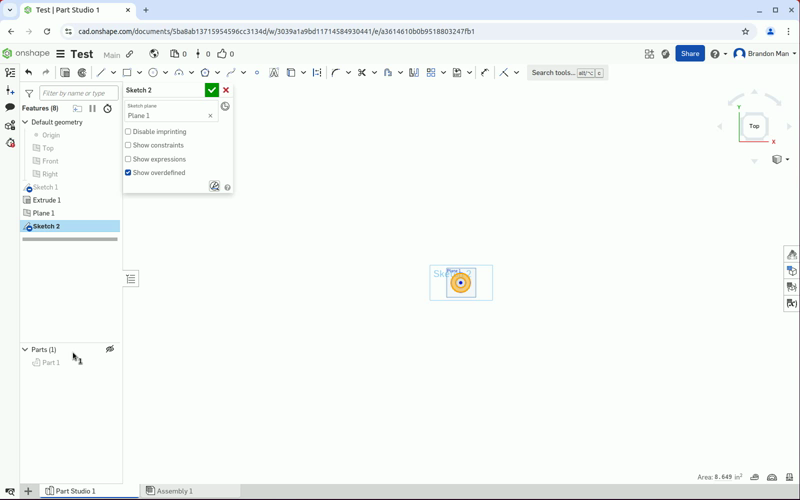
key(shift+y)
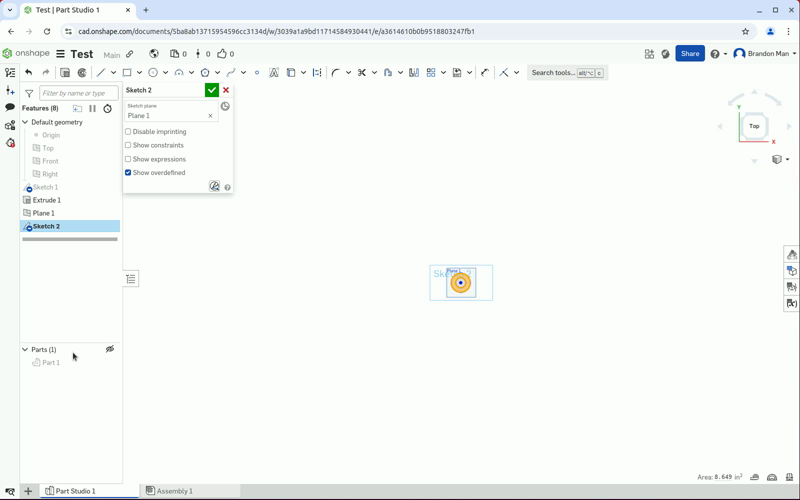
key(shift+e)
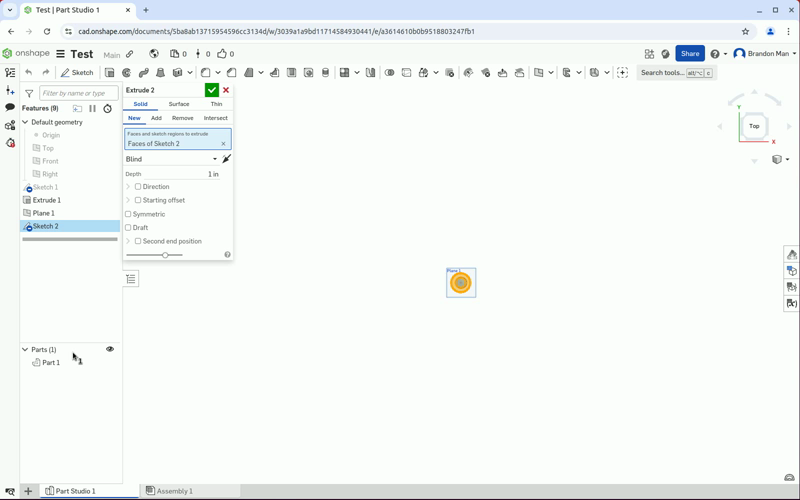
mouse_move(143, 106)
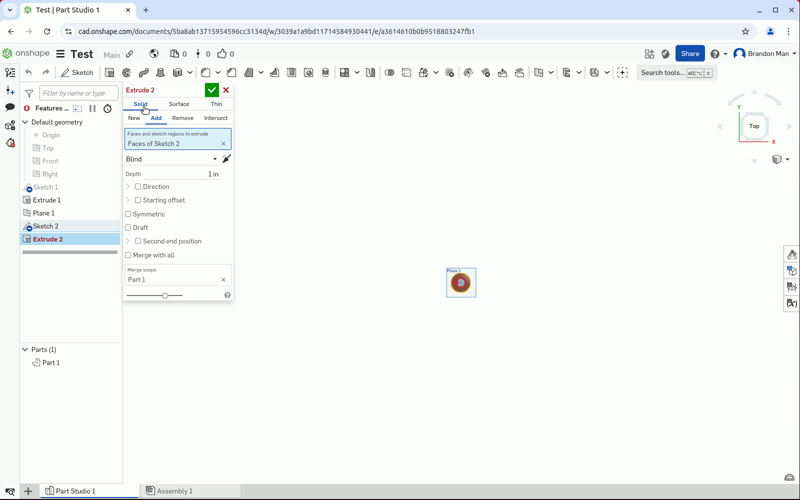
click(143, 106)
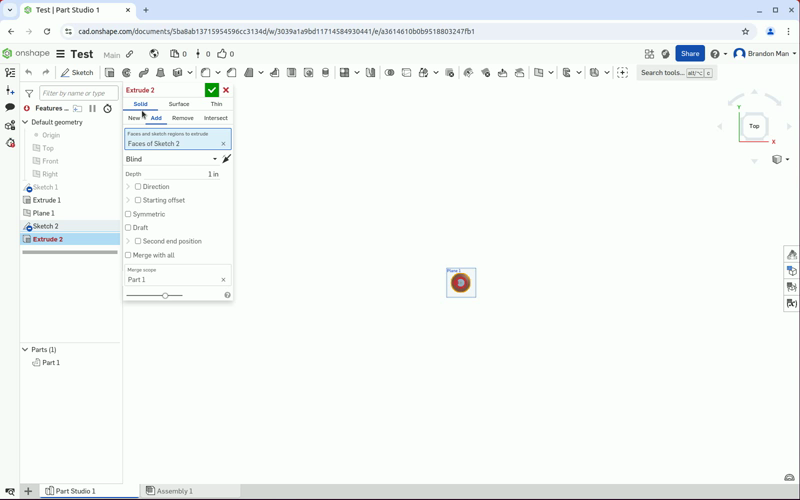
mouse_move(137, 120)
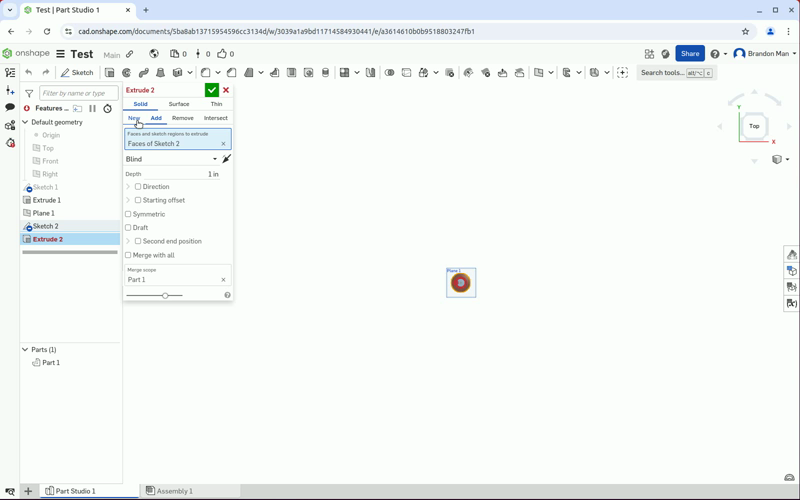
click(137, 120)
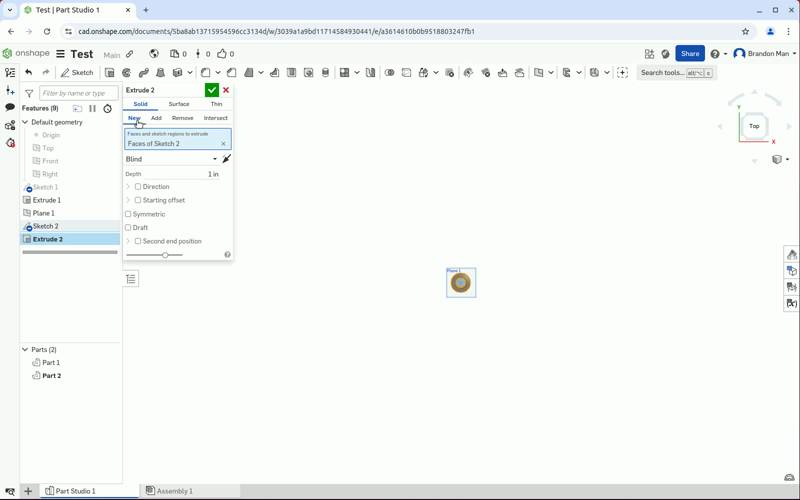
key(tab, 4)
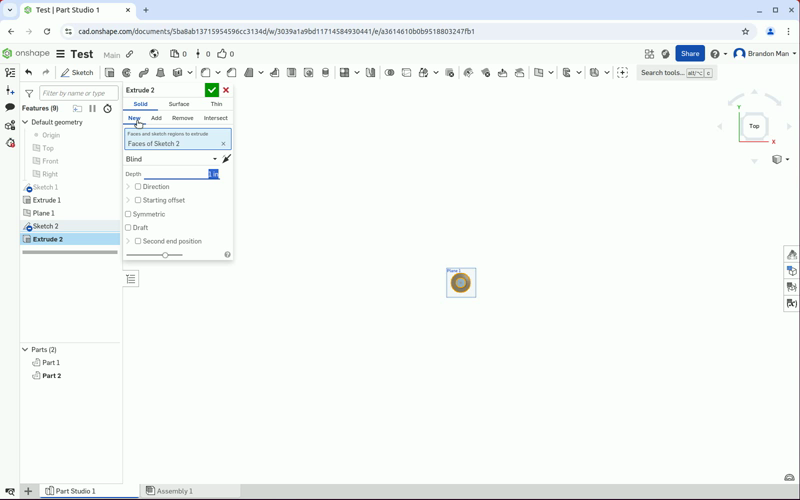
text(-0.241)
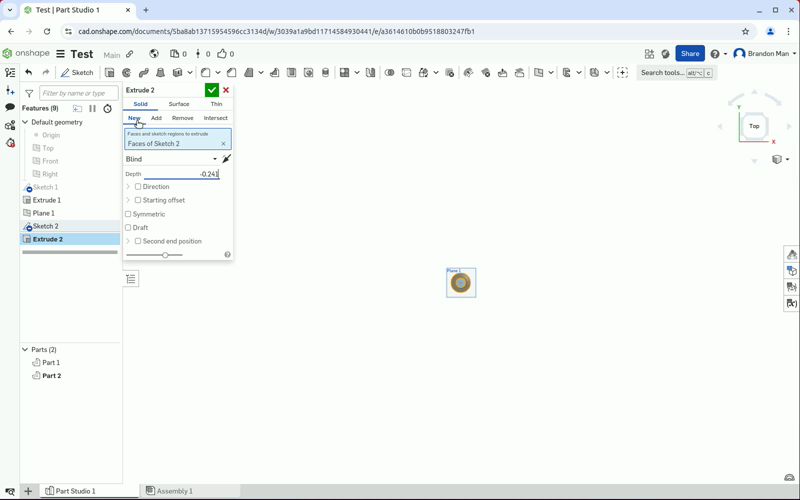
key(enter)
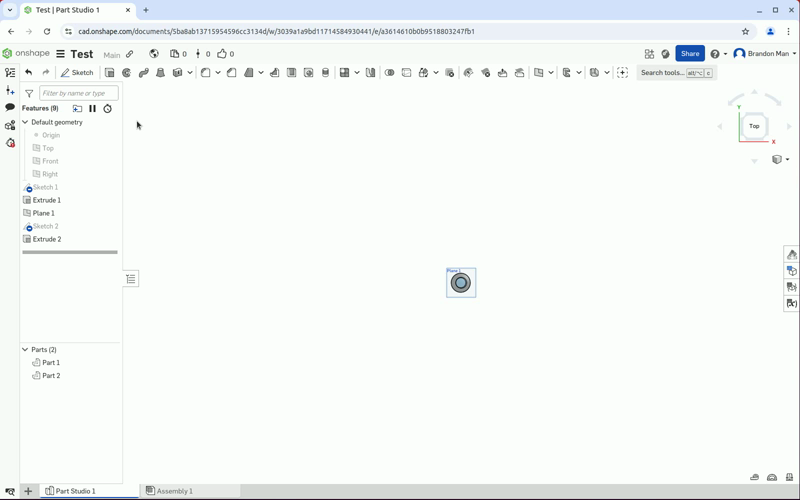
key(shift+h)
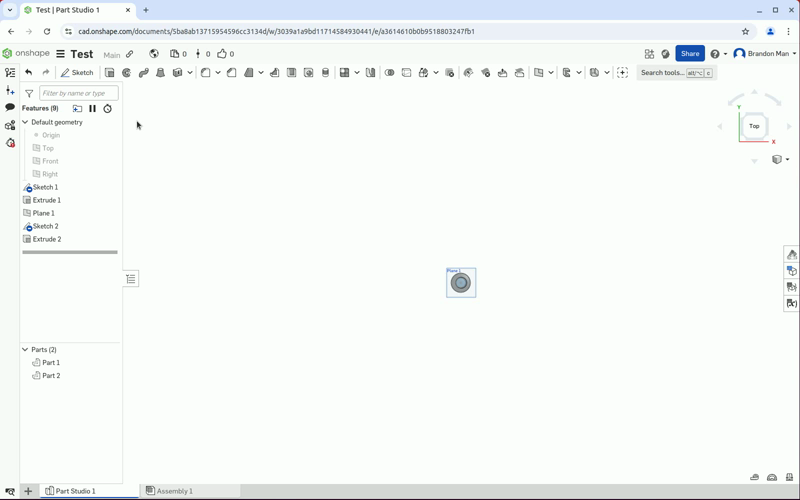
key(shift+h)
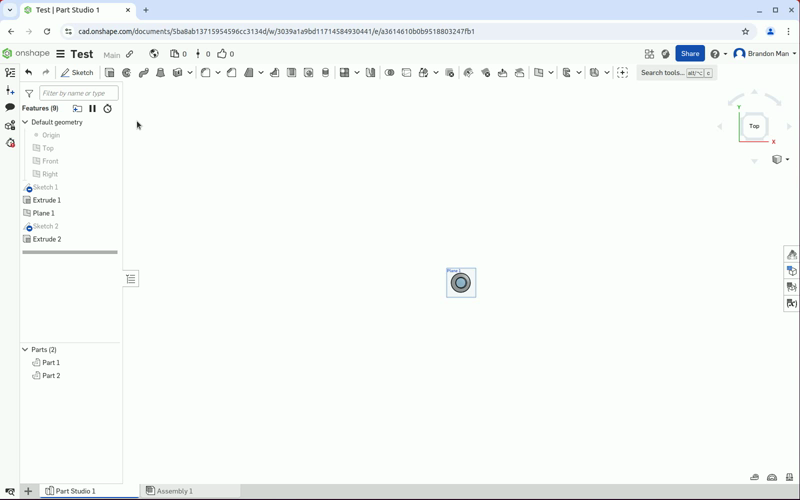
mouse_move(73, 189)
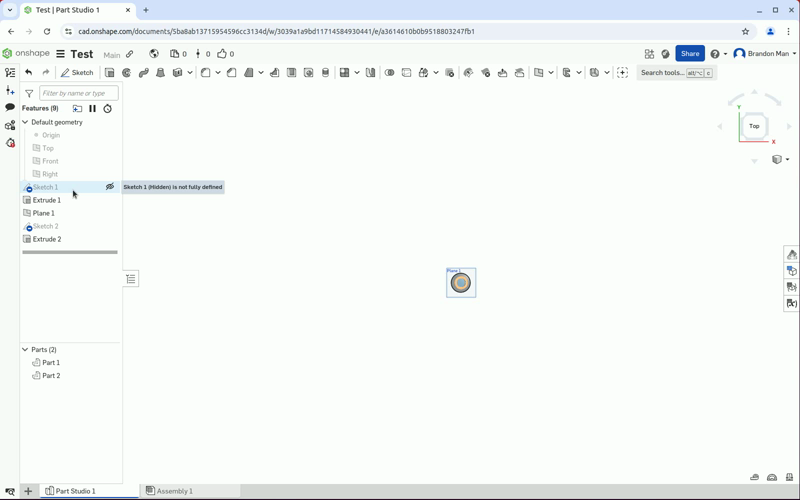
click(73, 189)
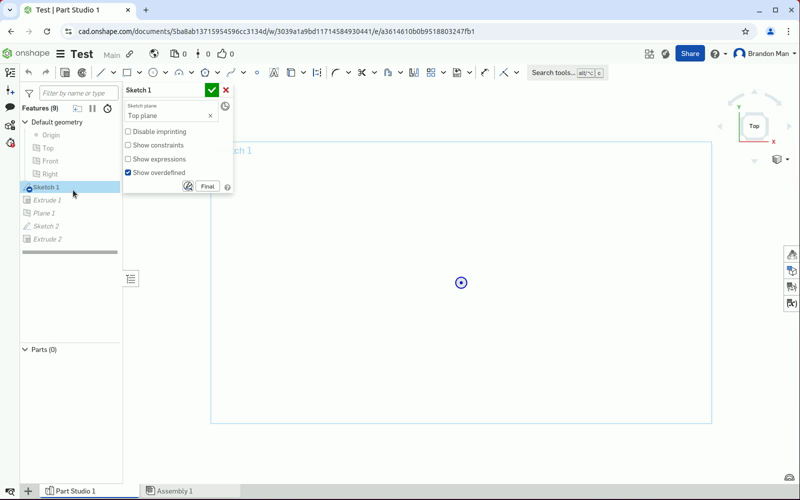
mouse_move(229, 92)
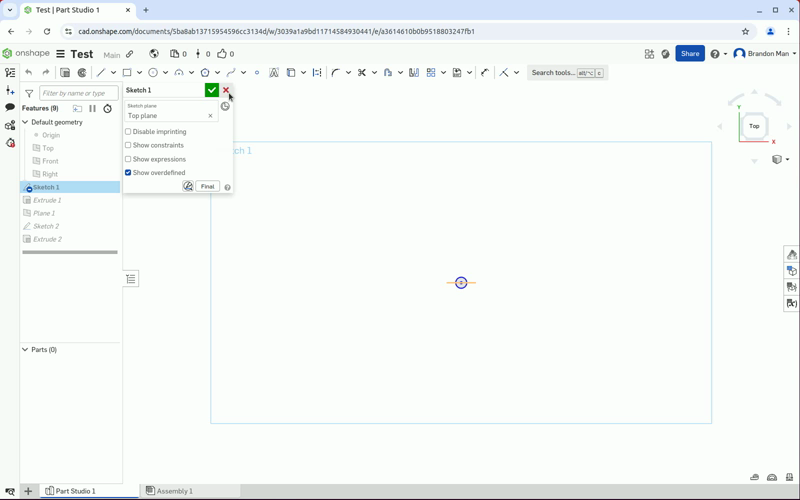
click(229, 92)
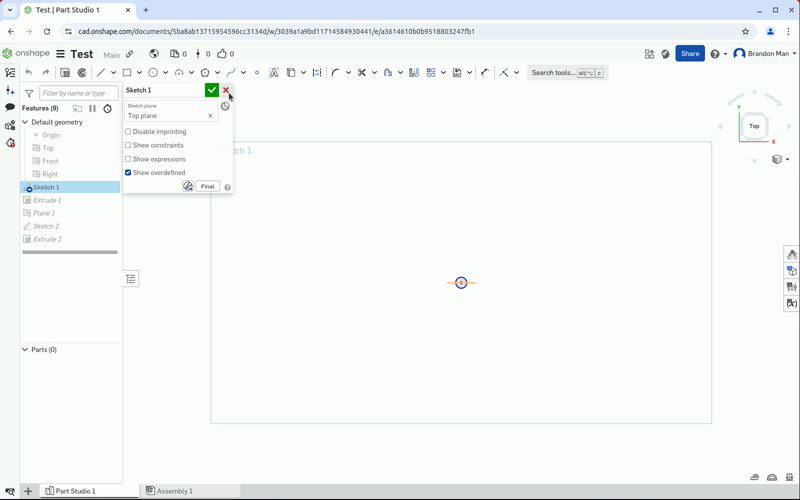
key(shift+s)
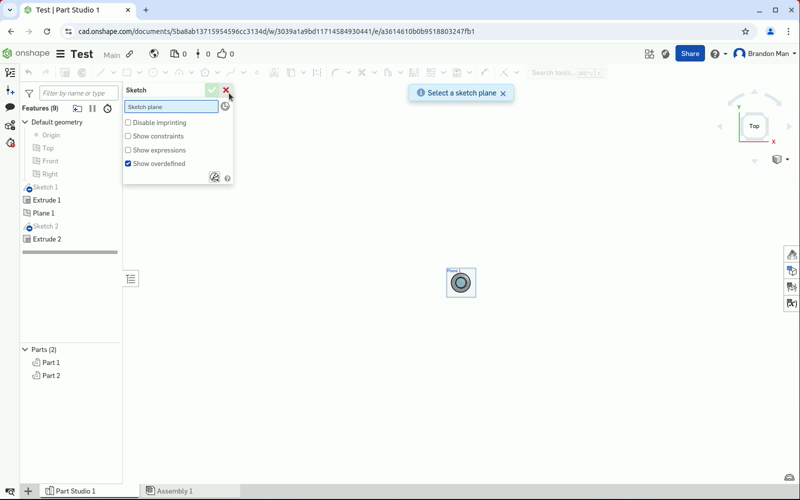
mouse_move(73, 215)
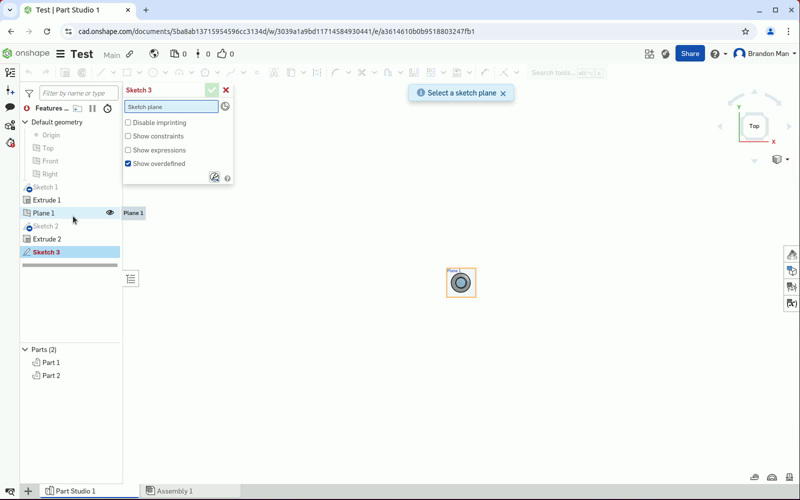
click(73, 215)
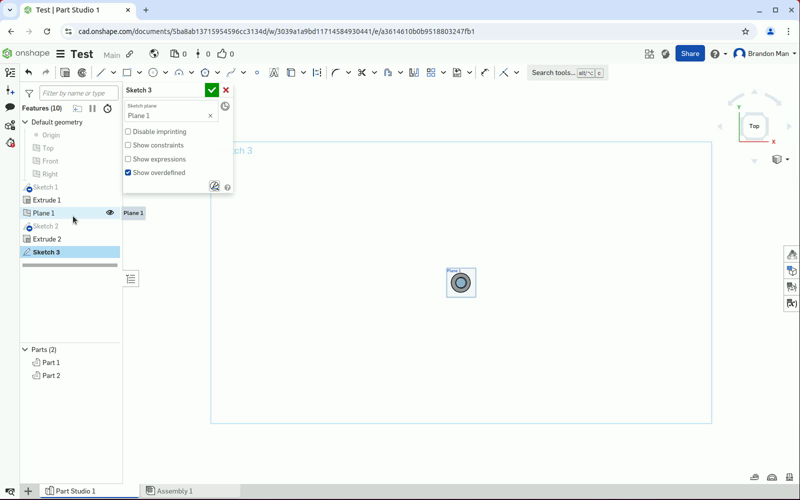
mouse_move(73, 352)
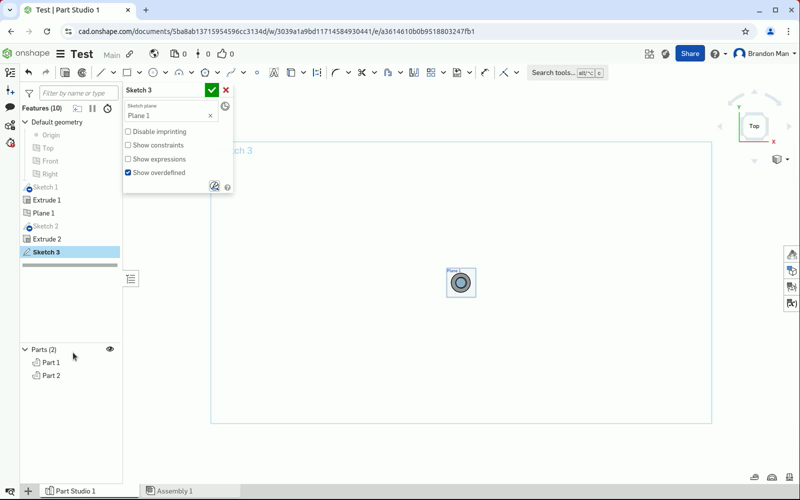
key(y)
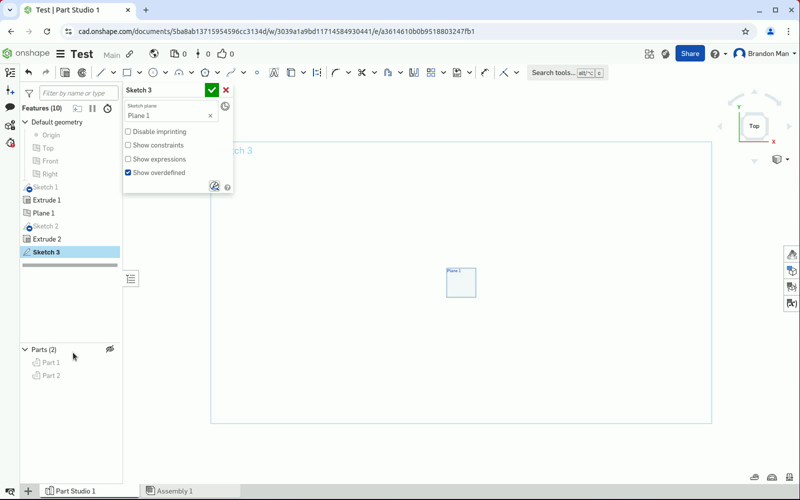
key(c)
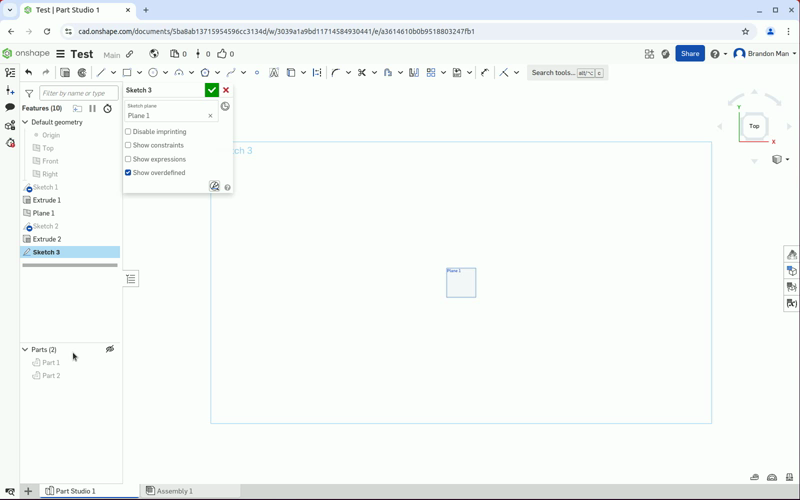
key_down(shift)
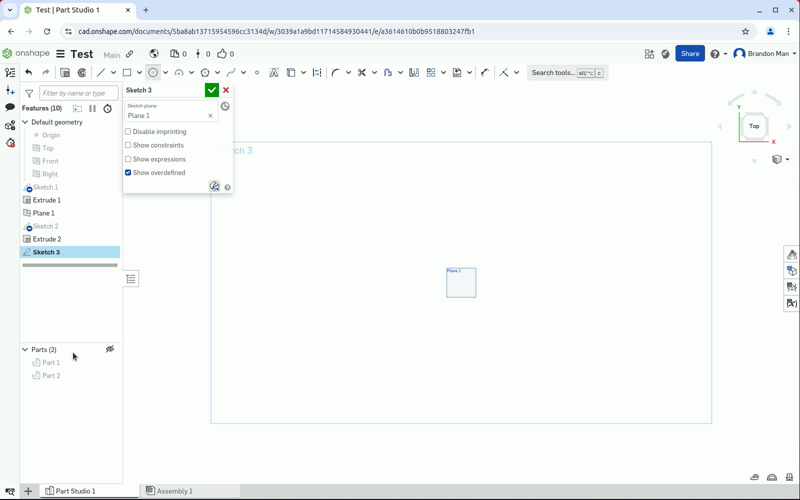
mouse_move(461, 282)
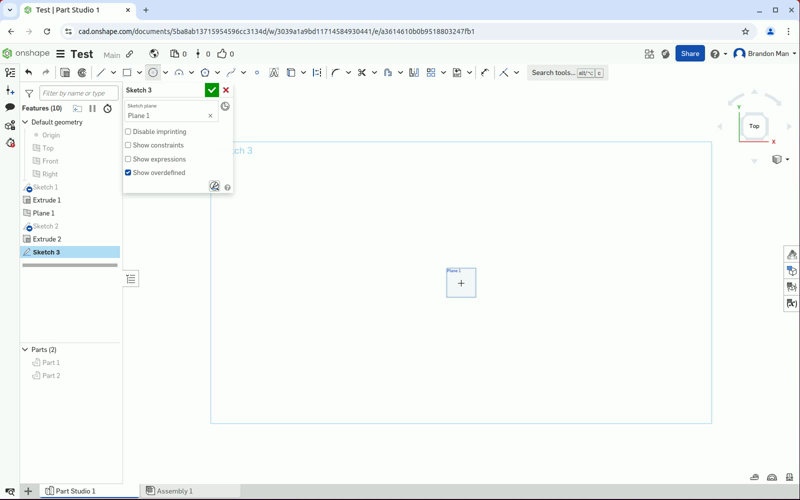
click(461, 282)
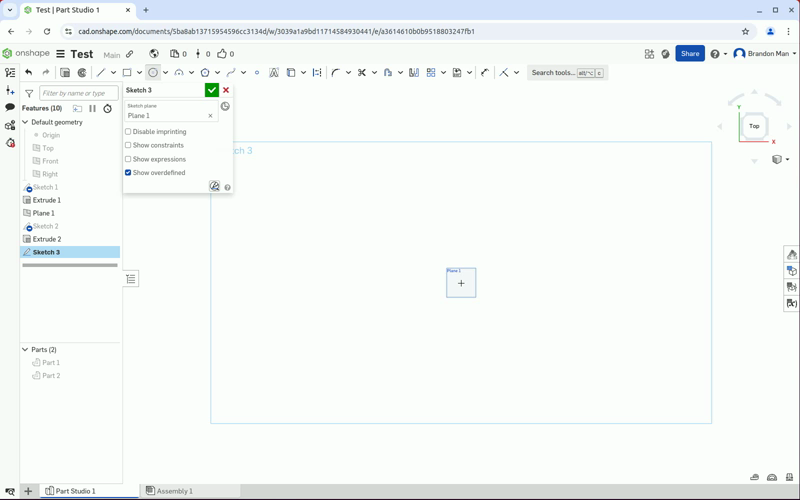
key_up(shift)
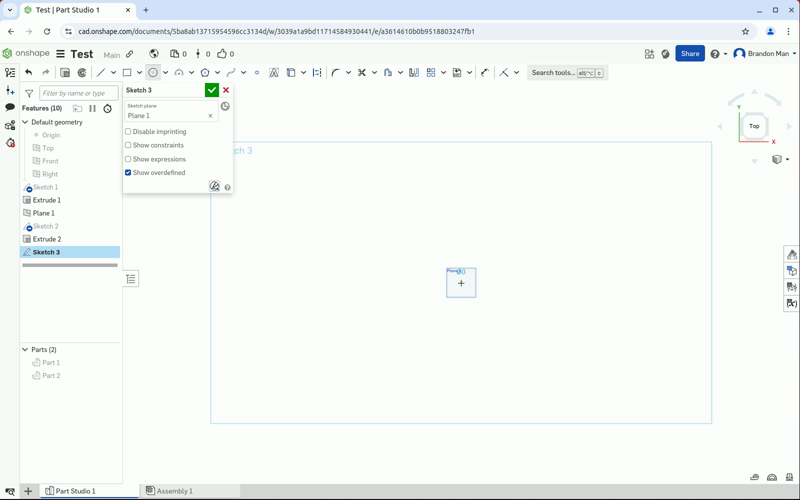
mouse_move(466, 282)
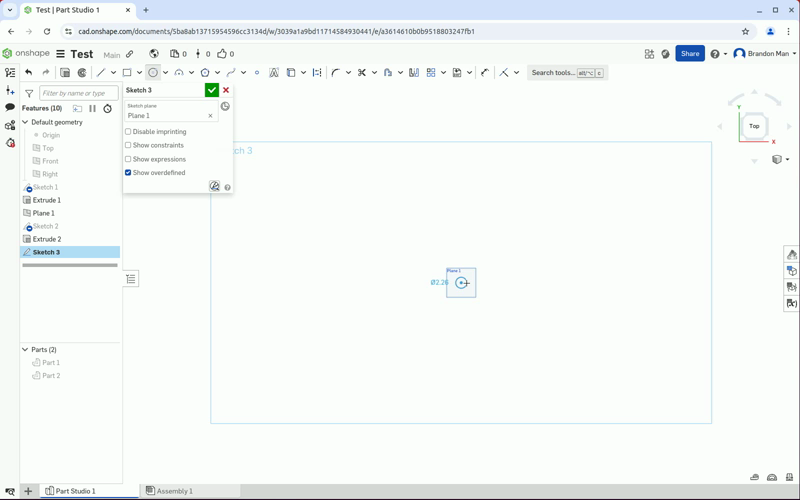
click(466, 282)
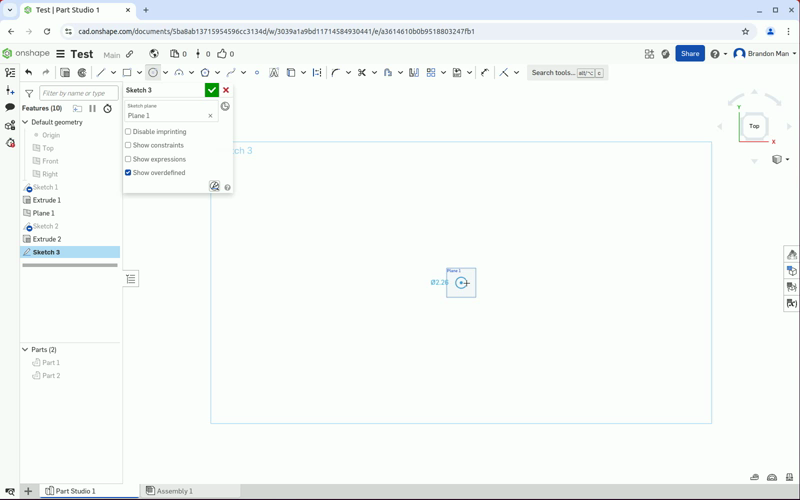
key(esc)
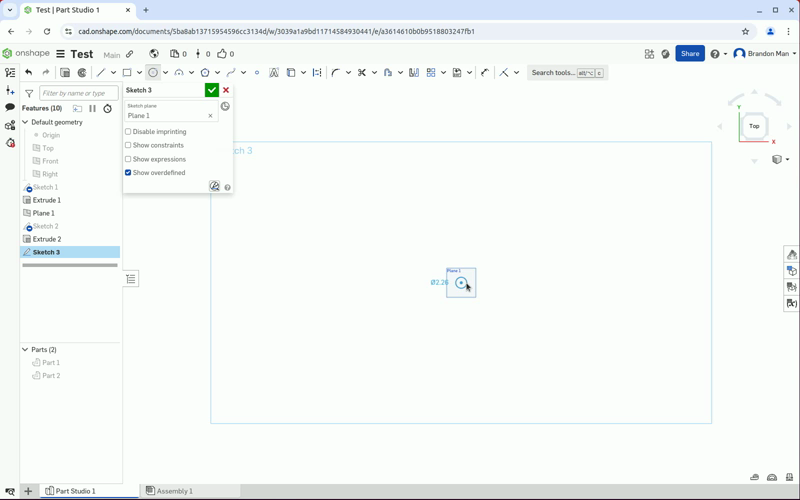
mouse_move(465, 283)
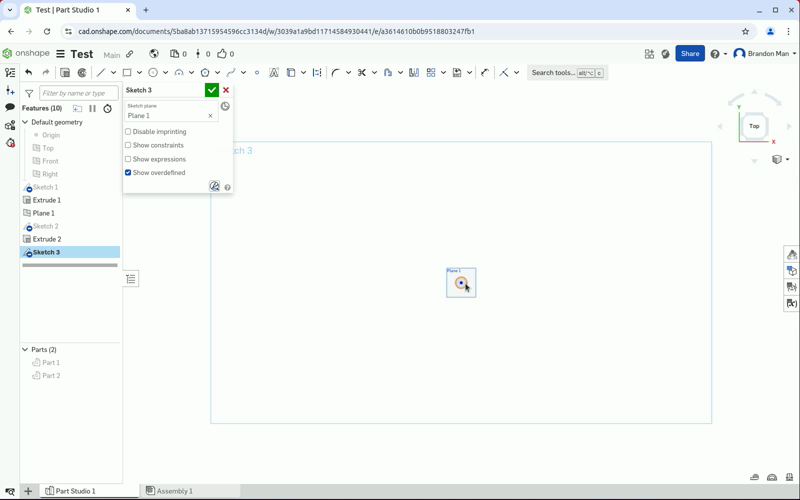
scroll(6)
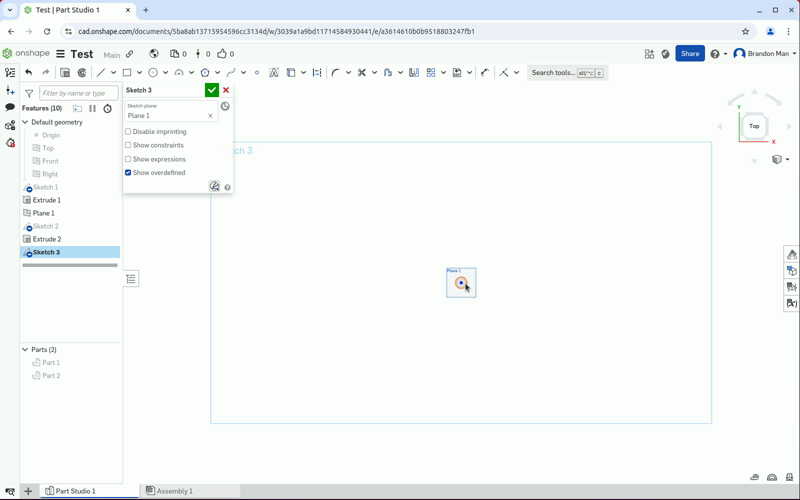
scroll(6)
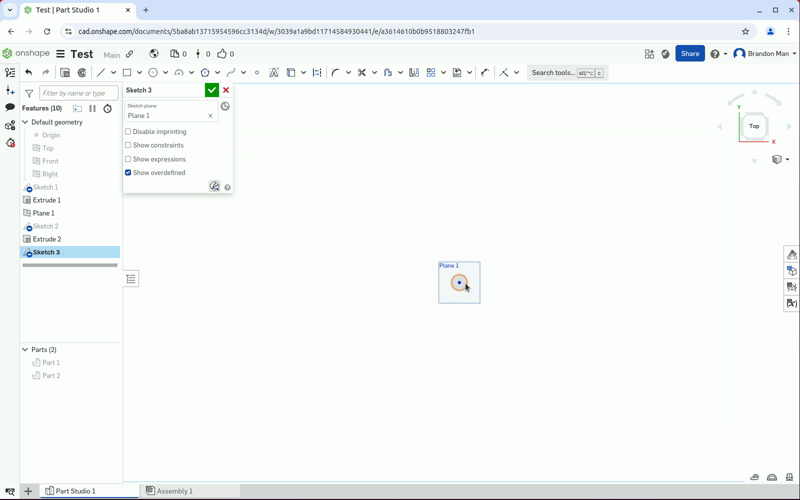
scroll(6)
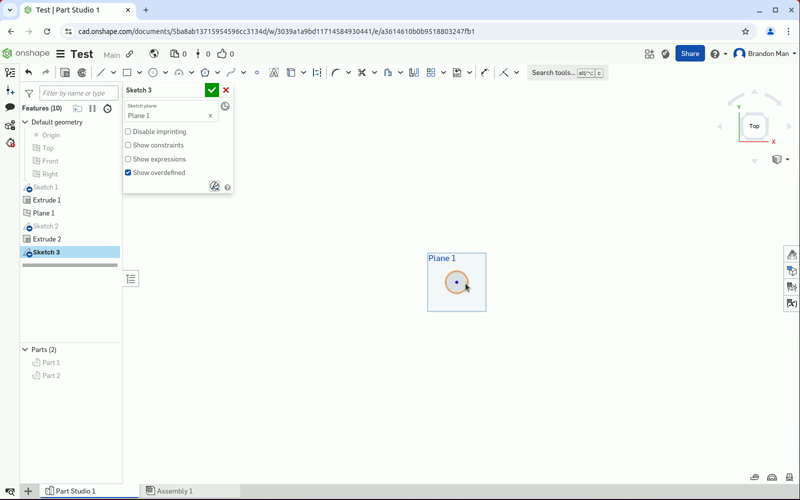
scroll(6)
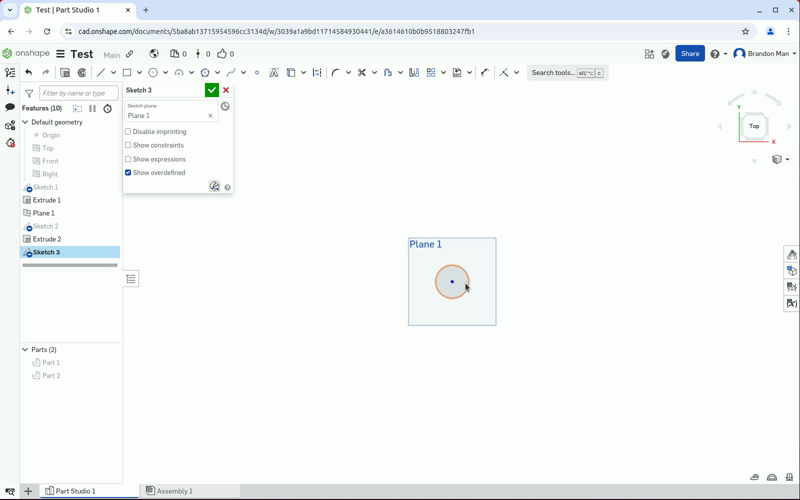
scroll(6)
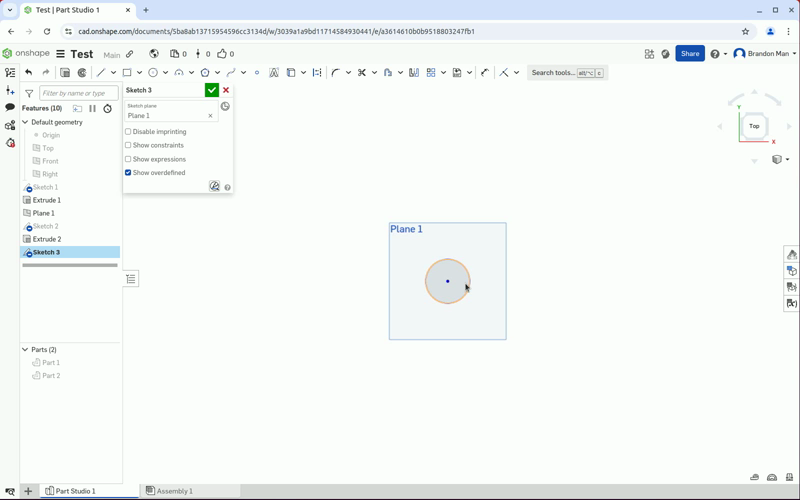
scroll(6)
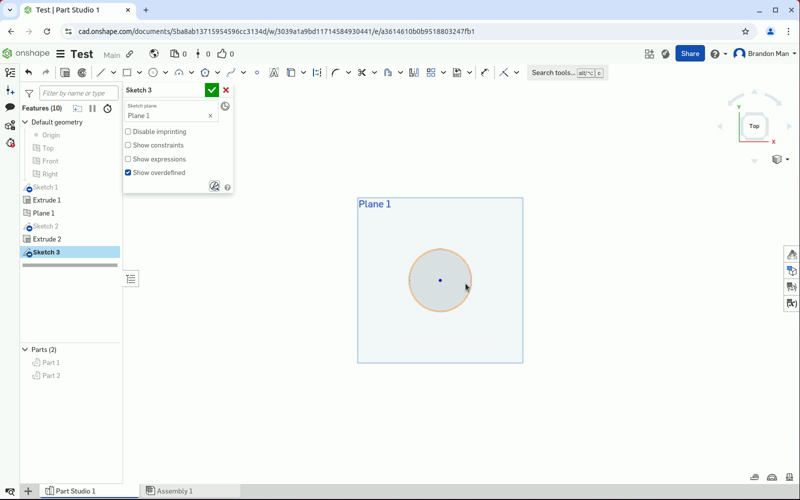
scroll(6)
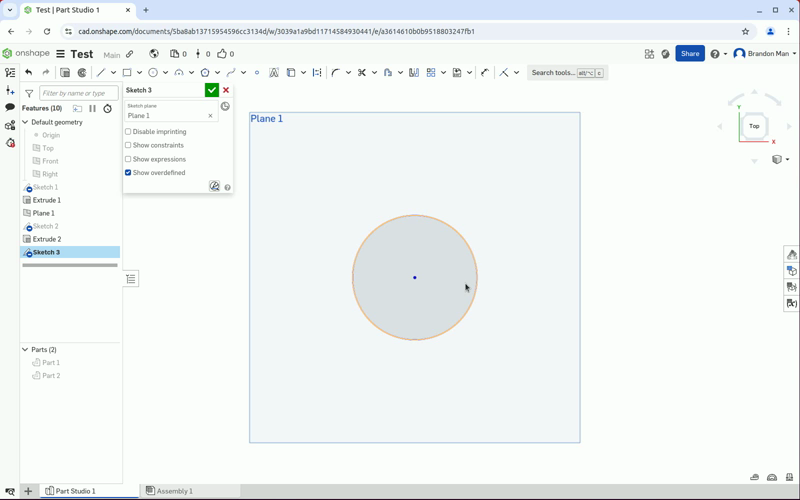
click(465, 283)
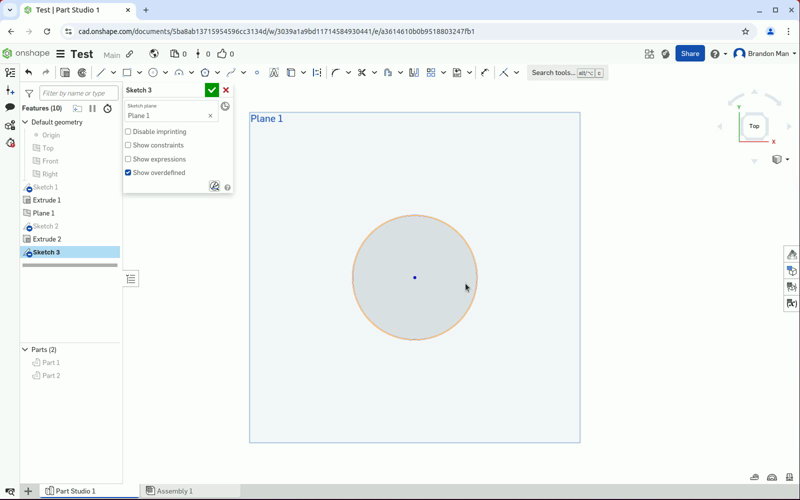
scroll(-6)
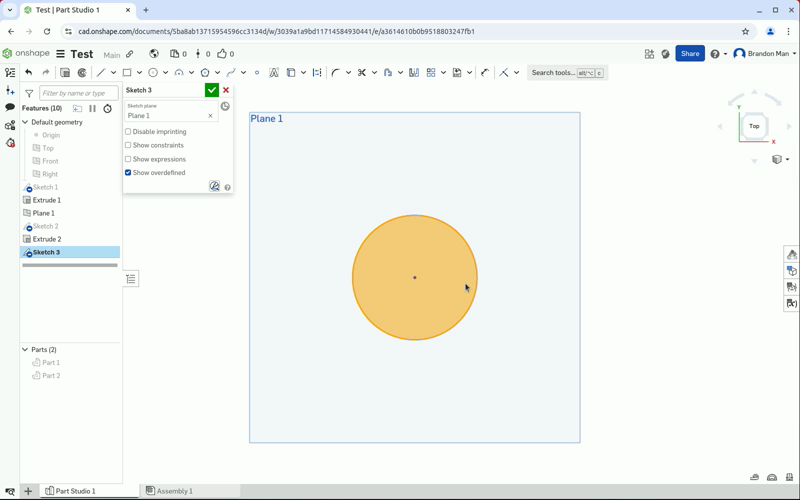
scroll(-6)
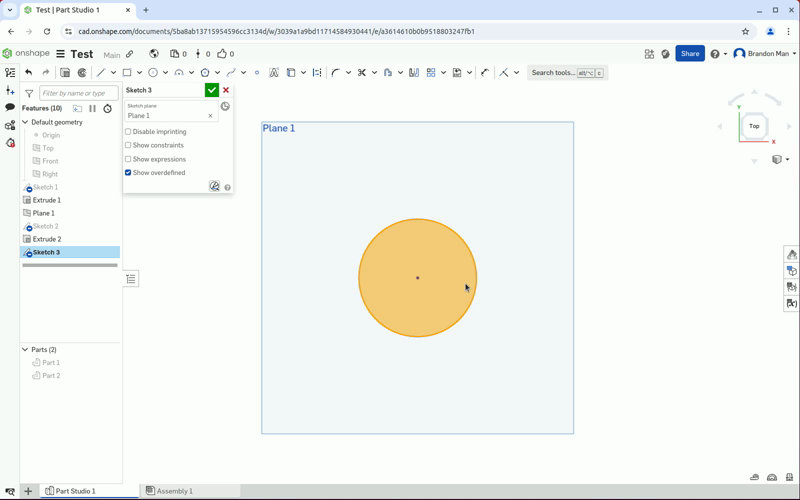
scroll(-6)
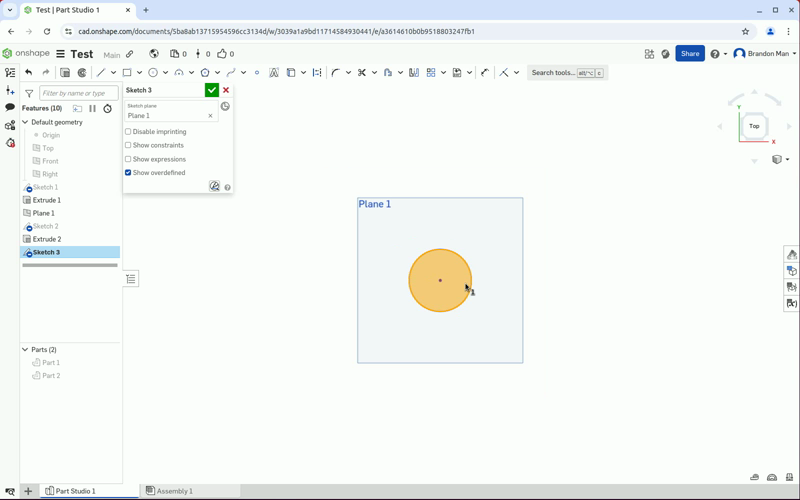
scroll(-6)
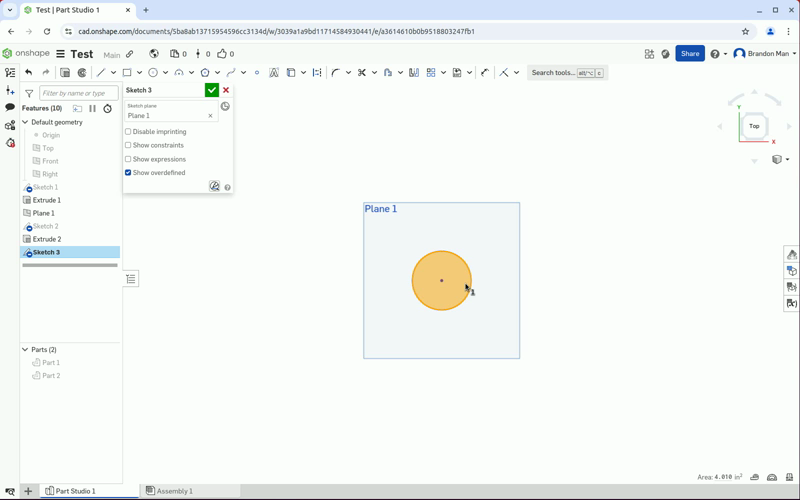
scroll(-6)
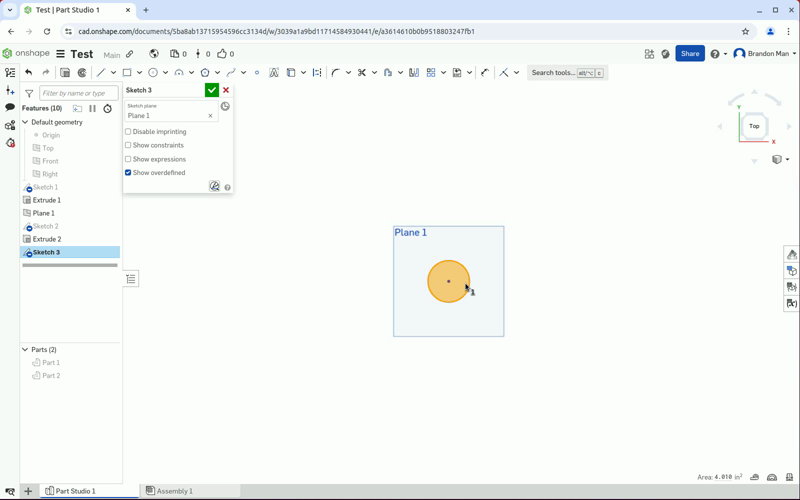
scroll(-6)
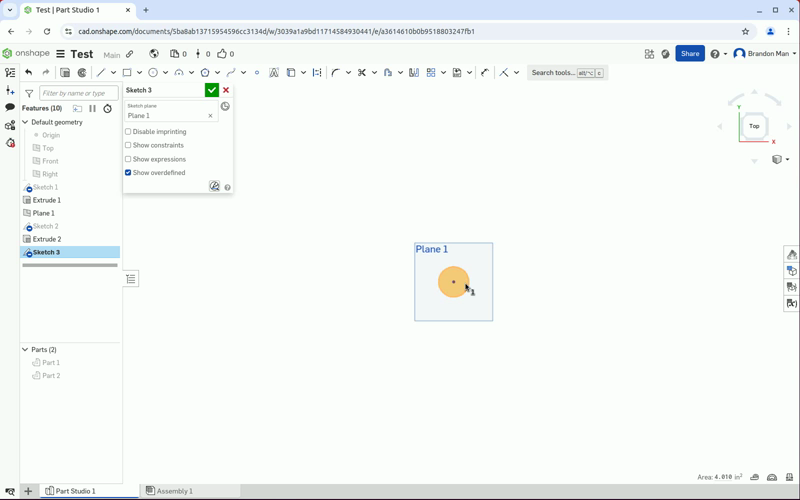
scroll(-6)
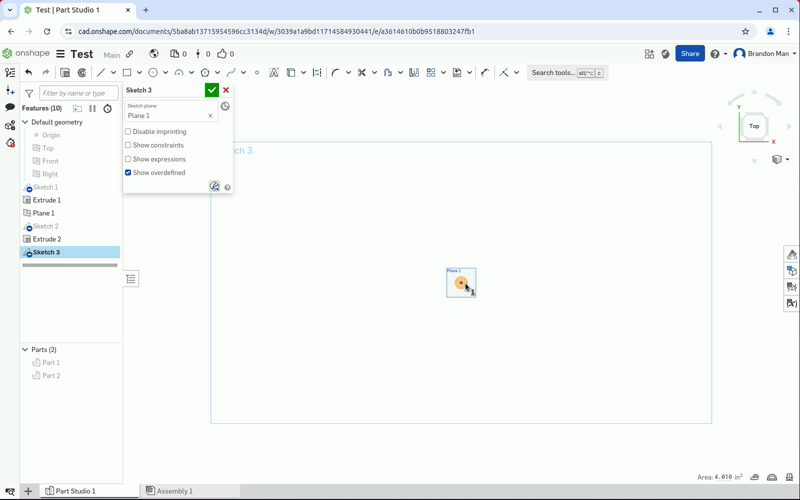
mouse_move(73, 352)
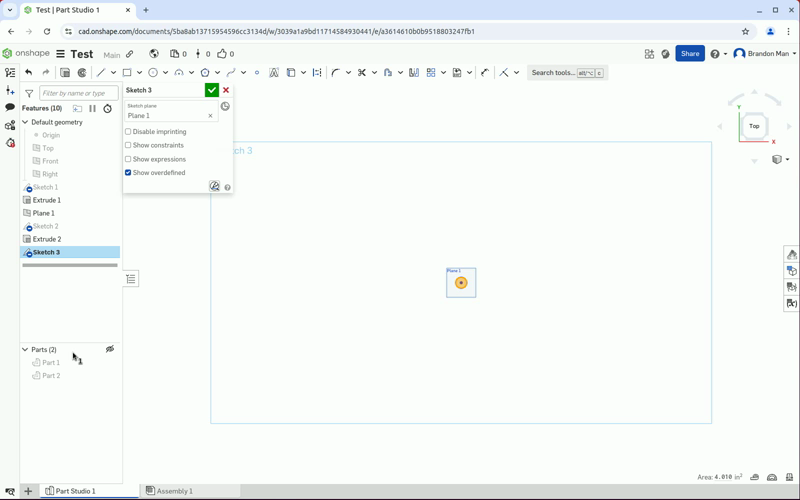
key(shift+y)
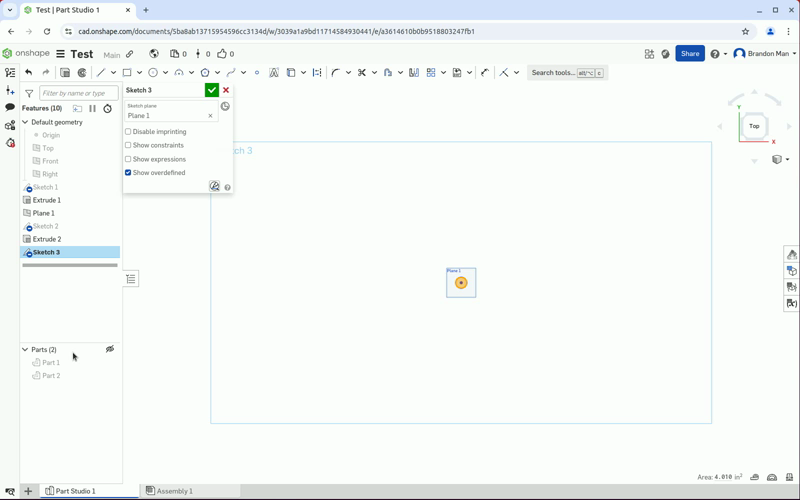
key(shift+e)
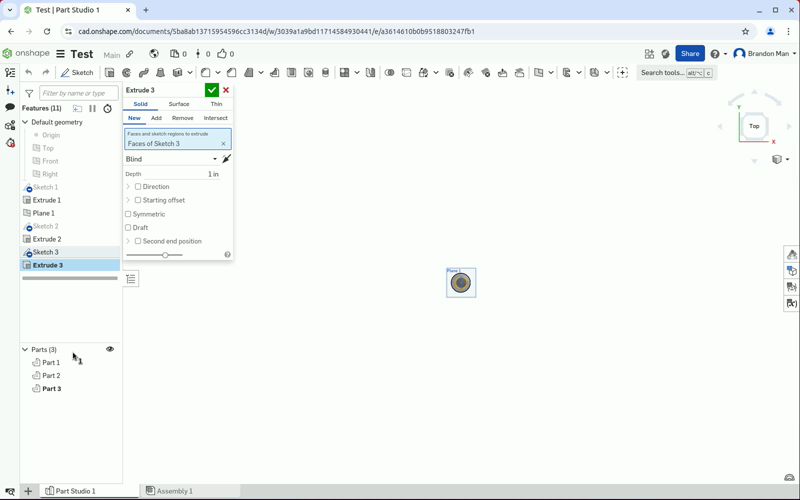
mouse_move(143, 106)
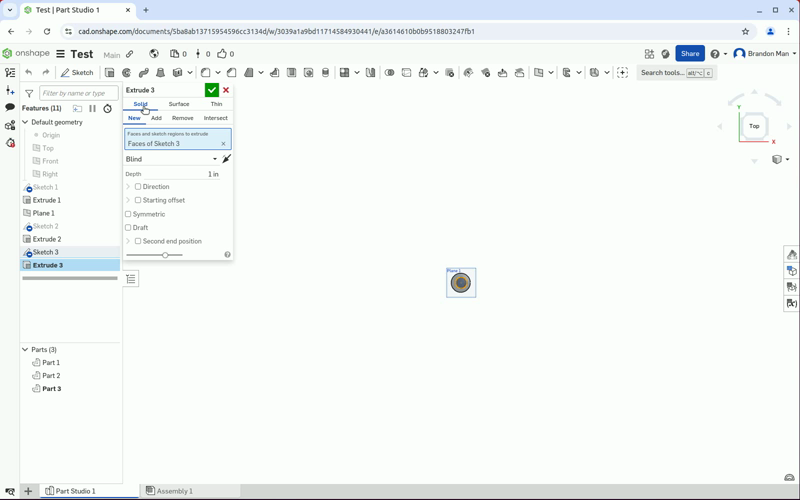
click(143, 106)
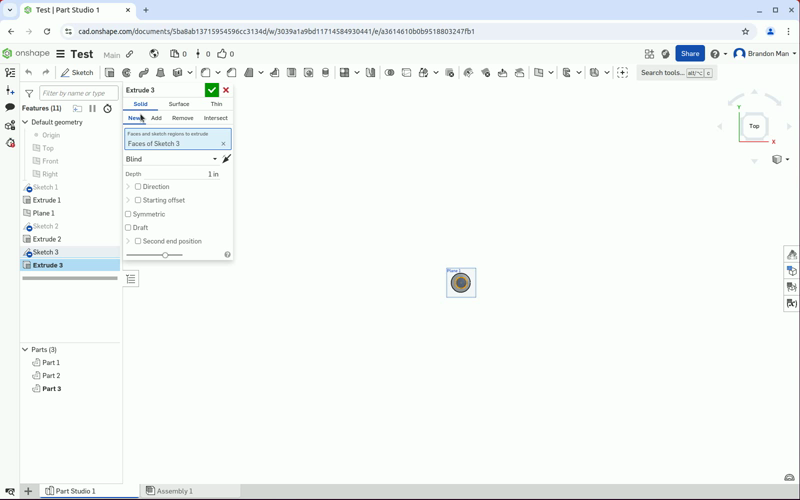
mouse_move(137, 120)
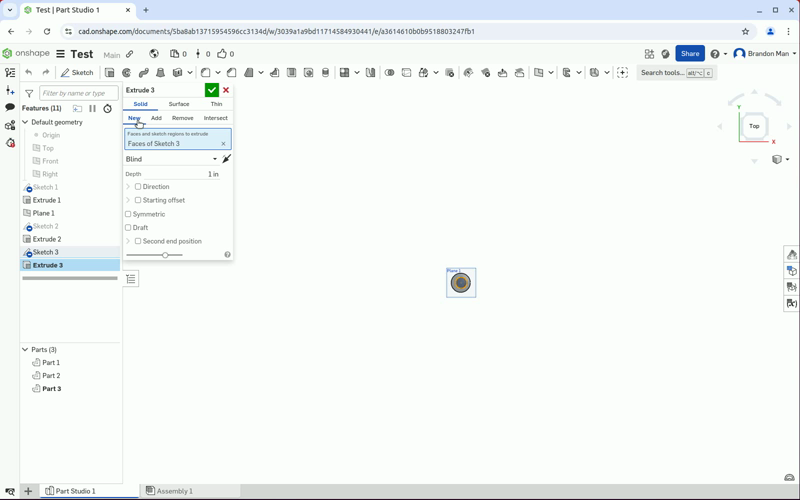
click(137, 120)
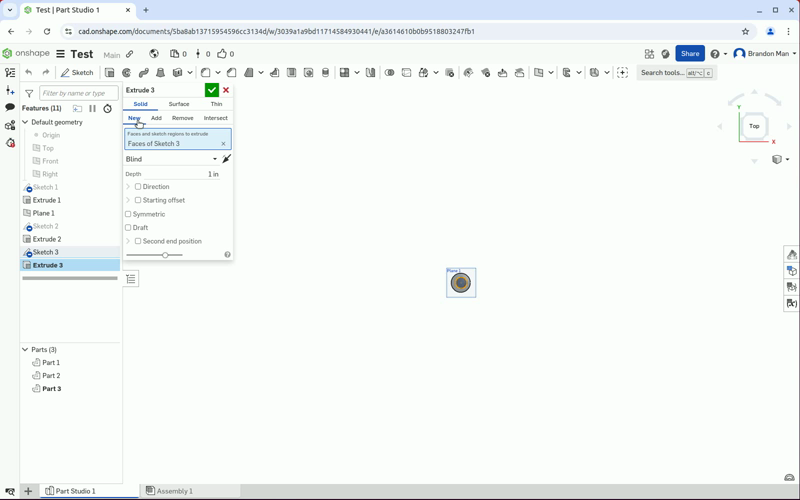
key(tab, 4)
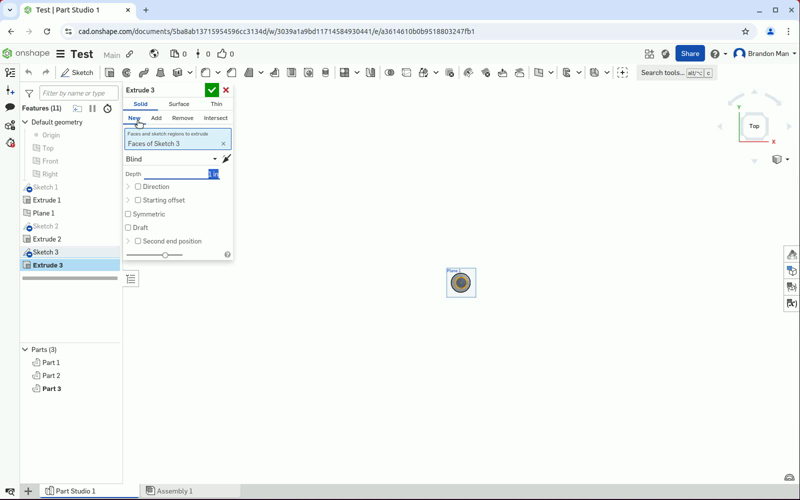
text(-0.241)
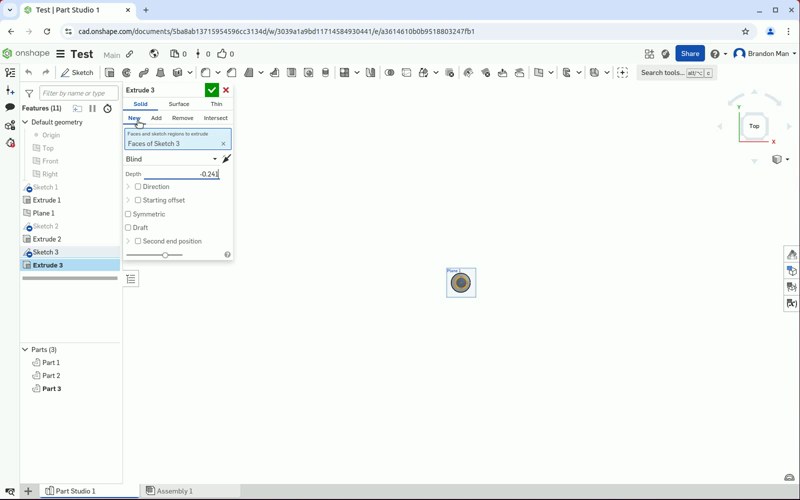
key(enter)
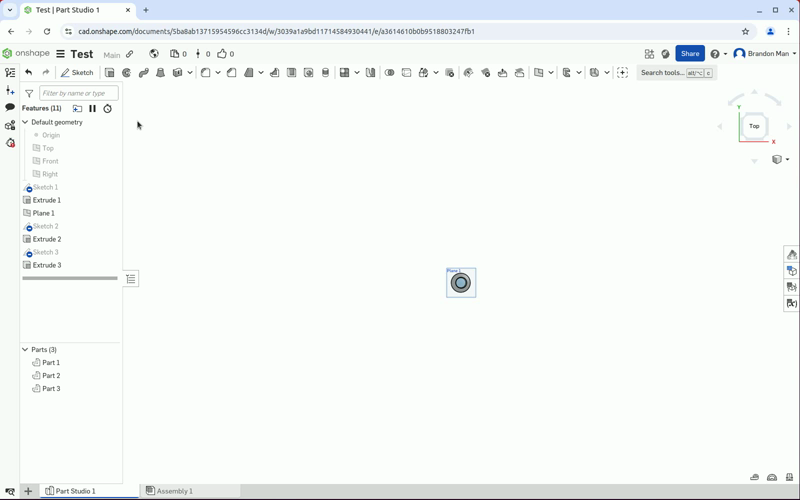
key(shift+h)
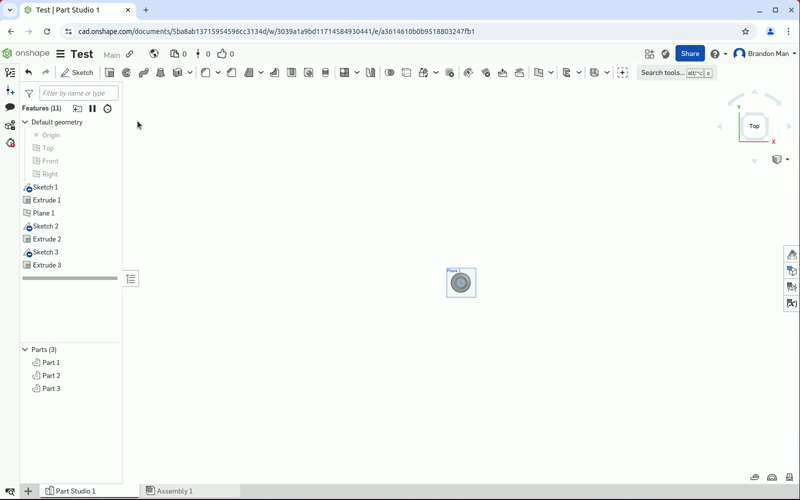
key(shift+h)
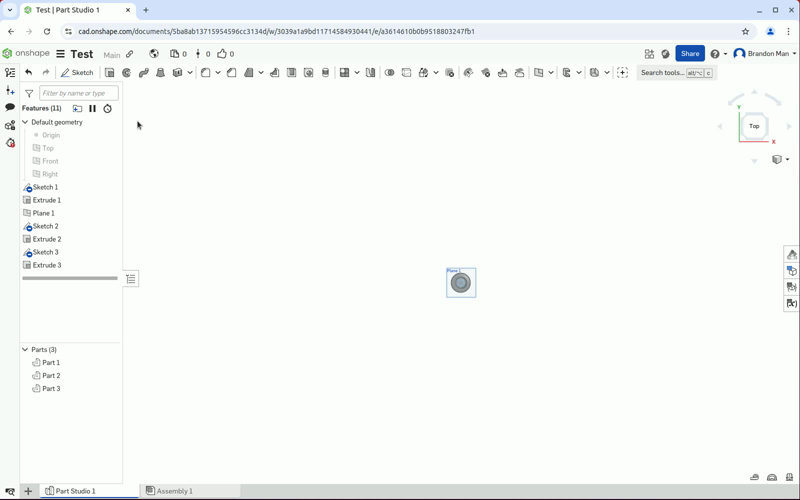
key(shift+7)
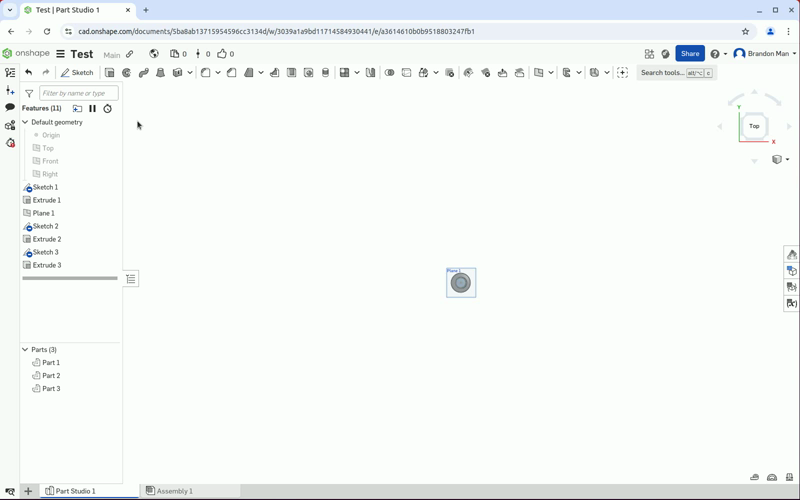
key(up, 3)
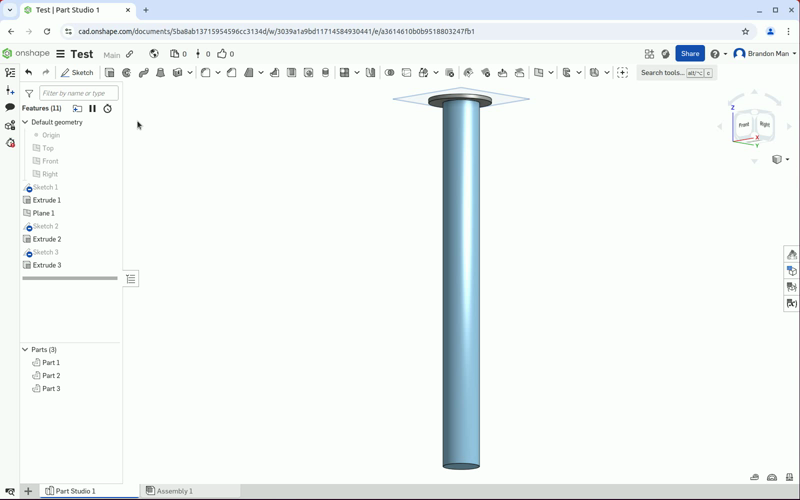
key(left, 3)
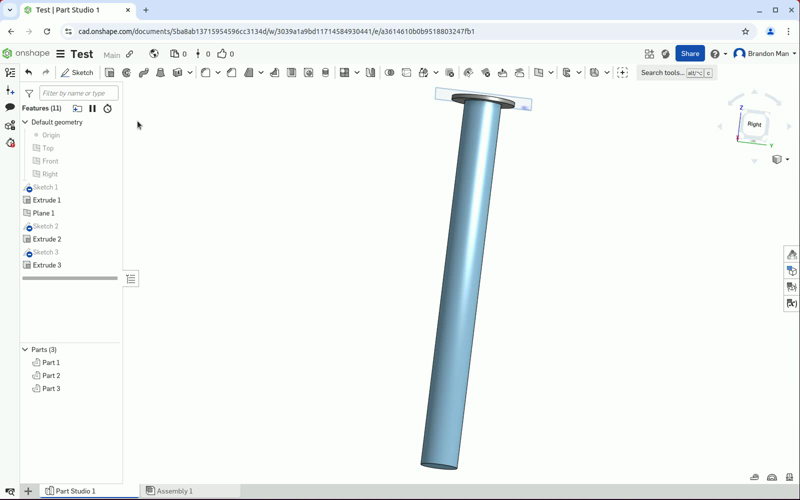
key(right, 3)
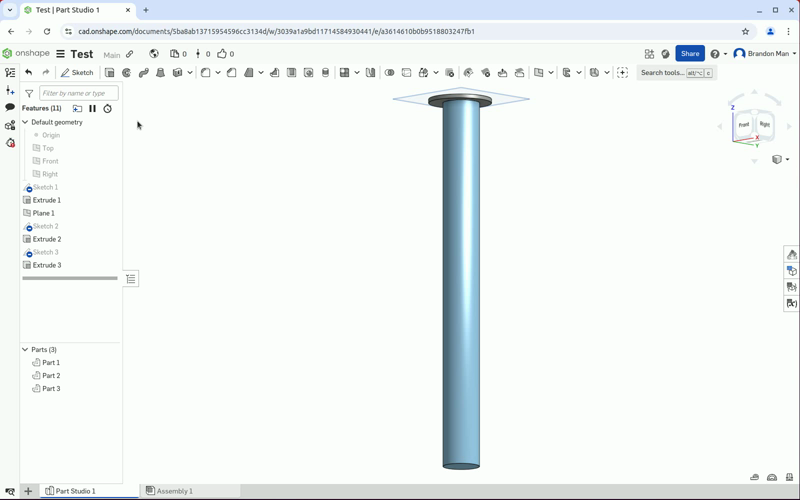
key(down, 3)
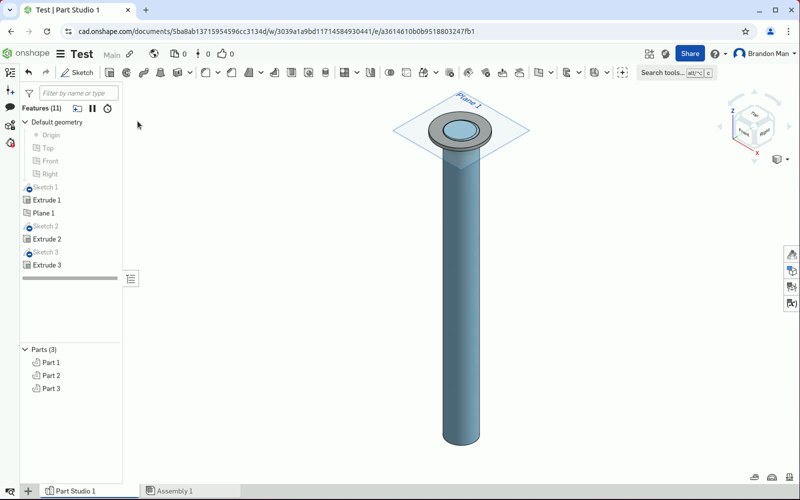
mouse_move(73, 189)
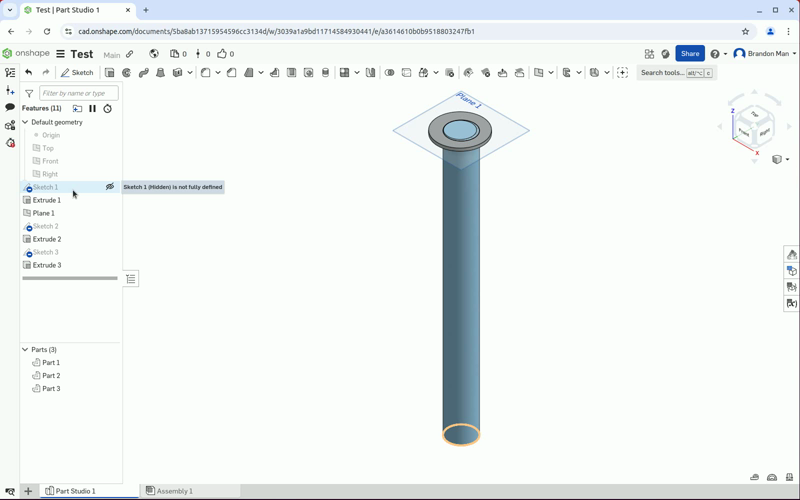
click(73, 189)